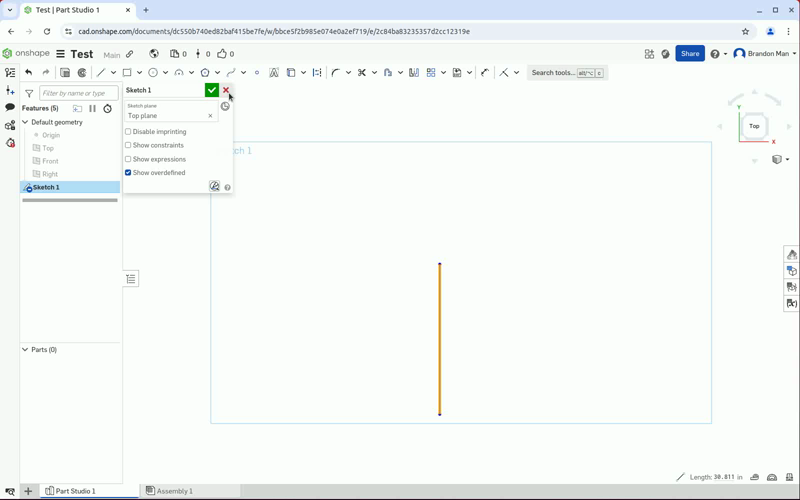
key(shift+h)
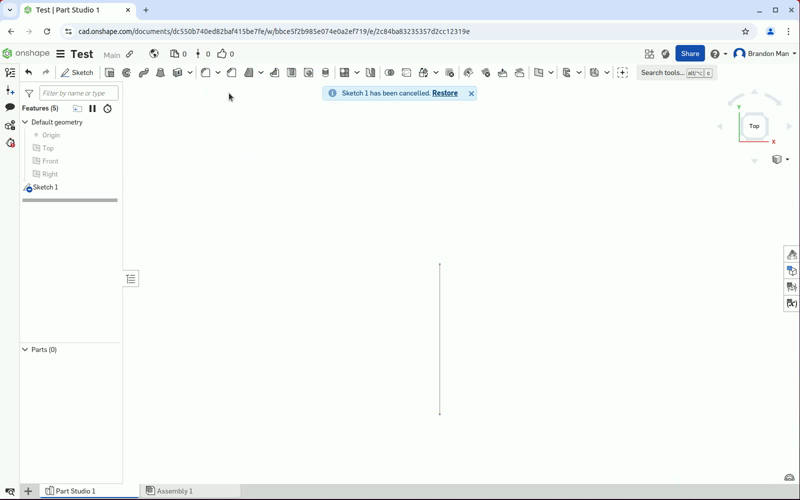
key(shift+s)
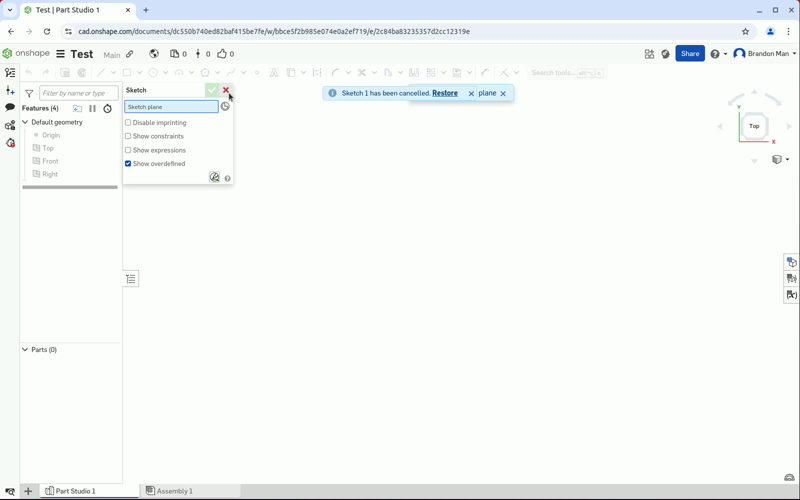
mouse_move(73, 150)
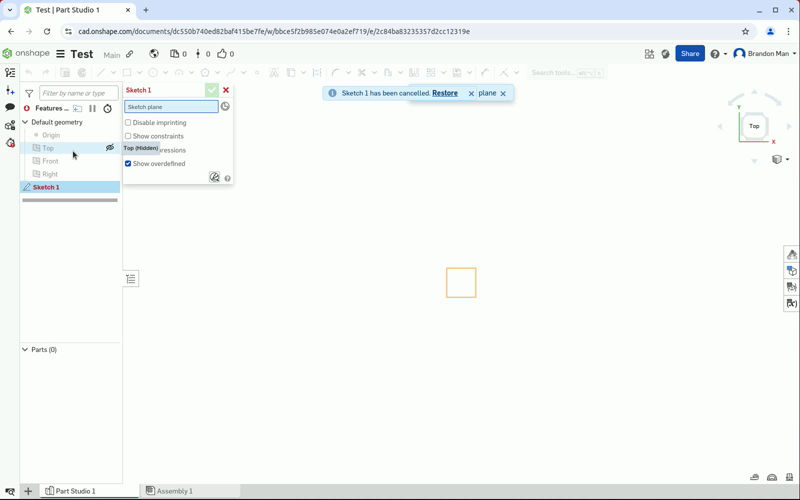
click(73, 150)
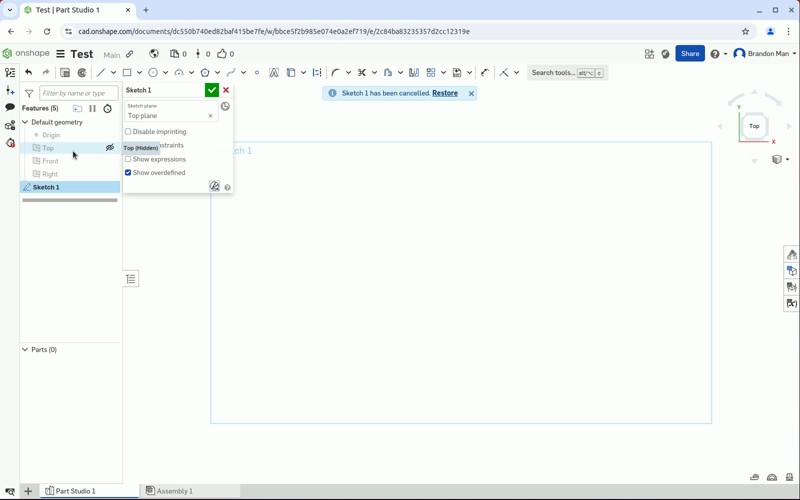
mouse_move(73, 352)
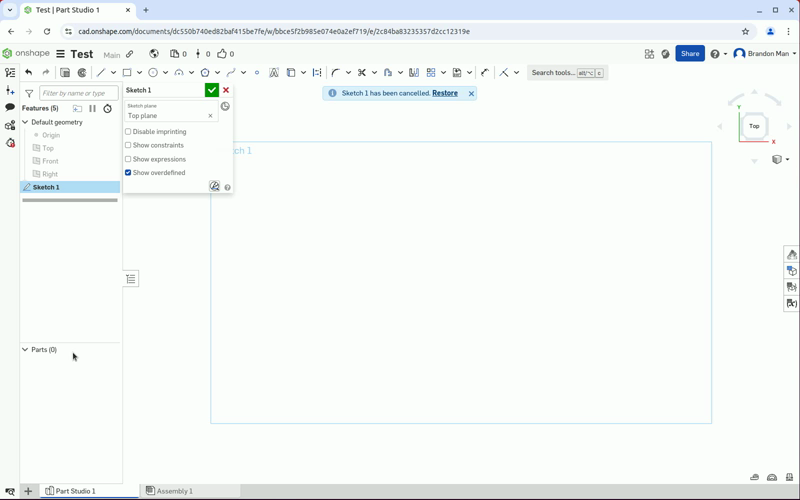
key(y)
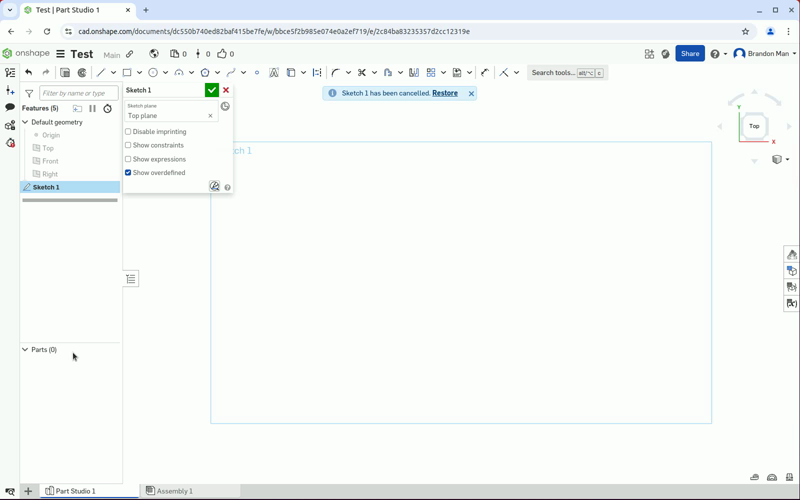
key(c)
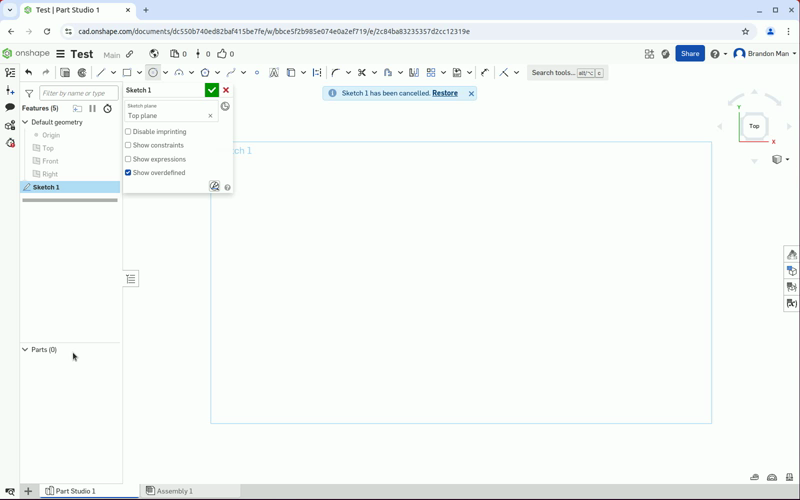
key_down(shift)
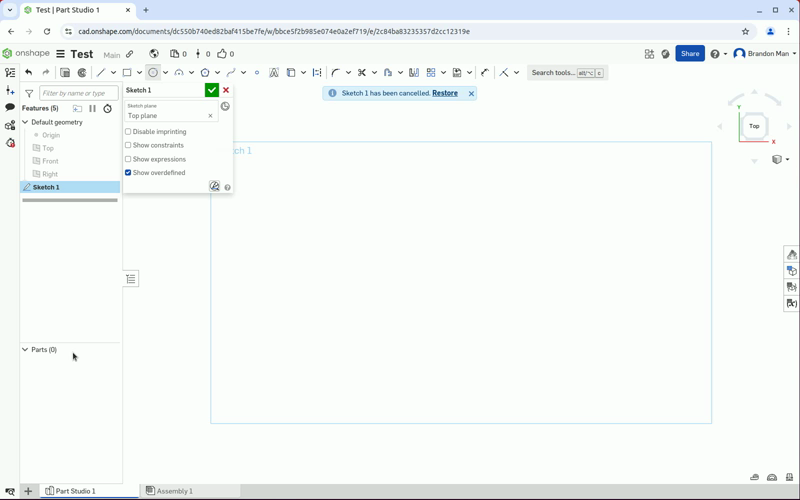
mouse_move(461, 282)
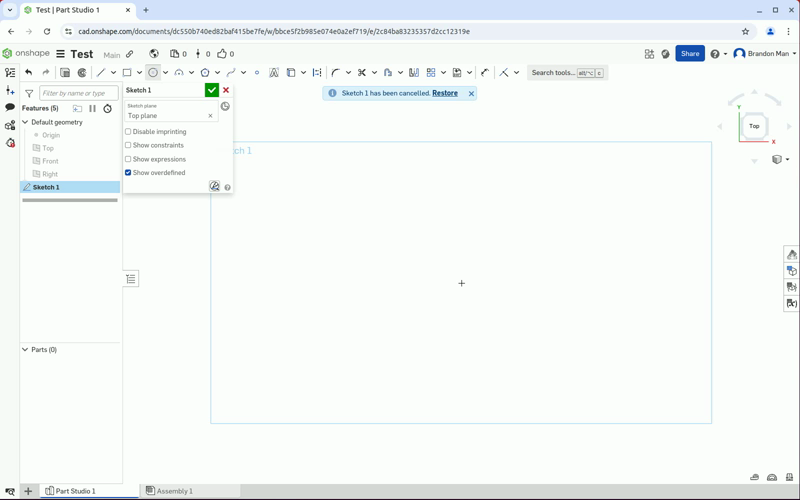
click(461, 282)
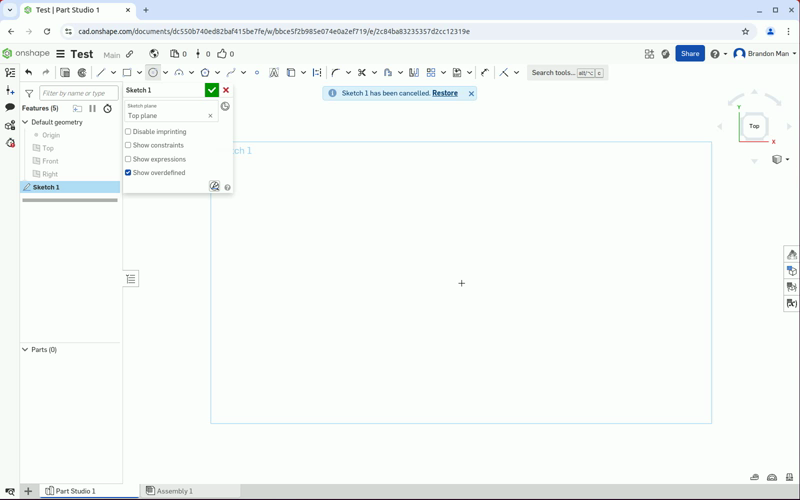
key_up(shift)
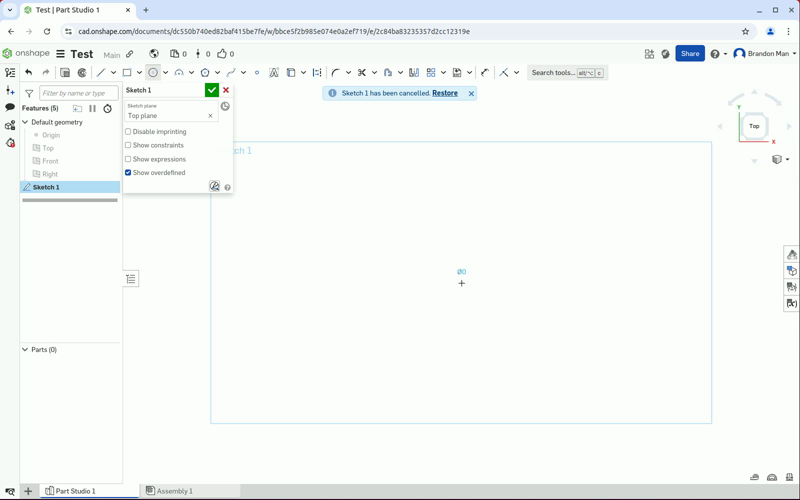
mouse_move(479, 282)
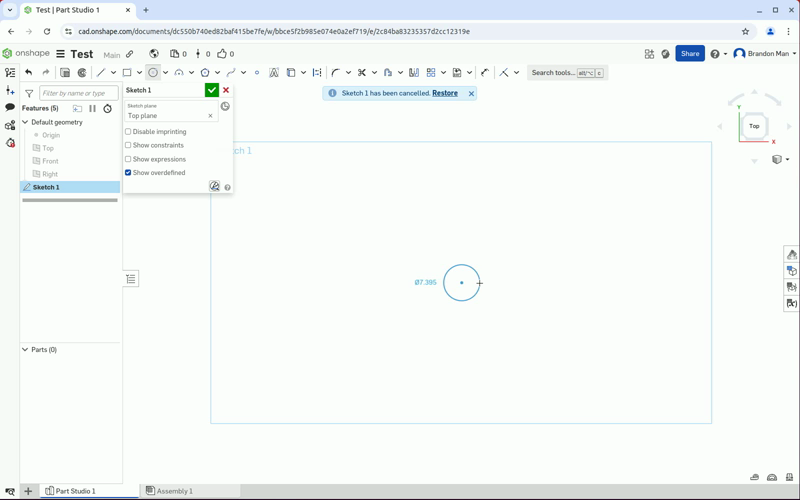
click(479, 282)
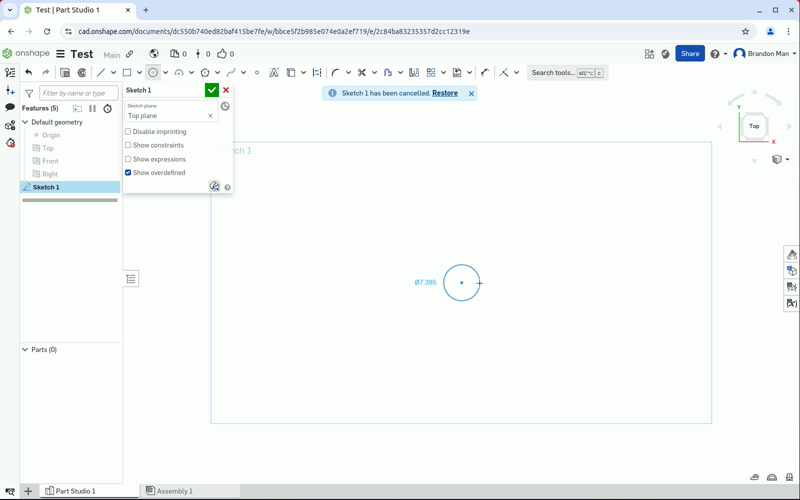
key(esc)
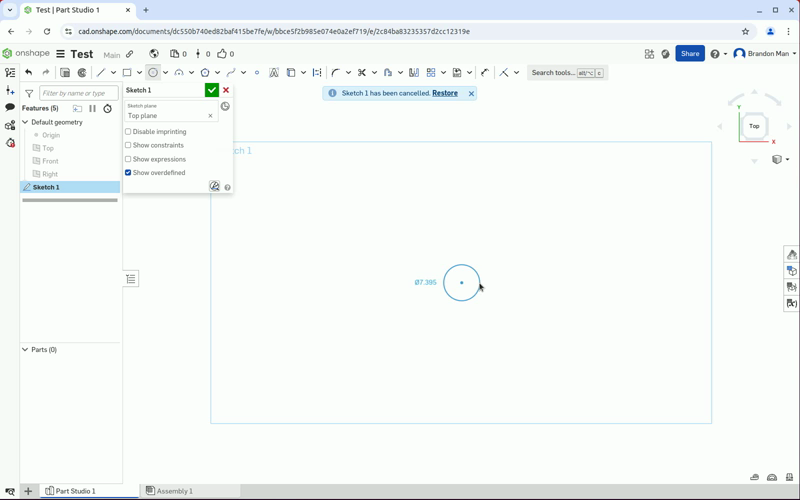
key(c)
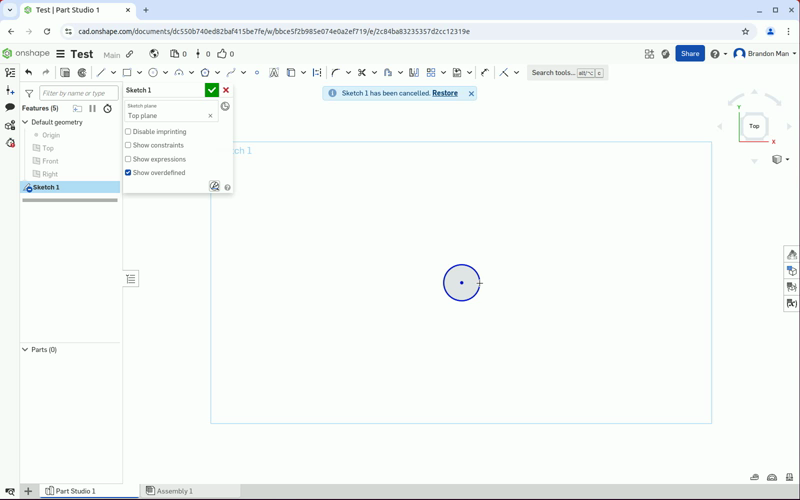
key_down(shift)
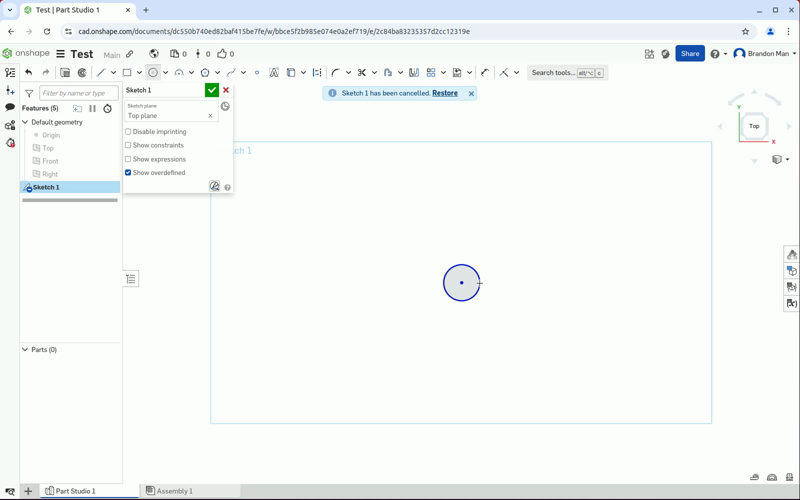
mouse_move(461, 282)
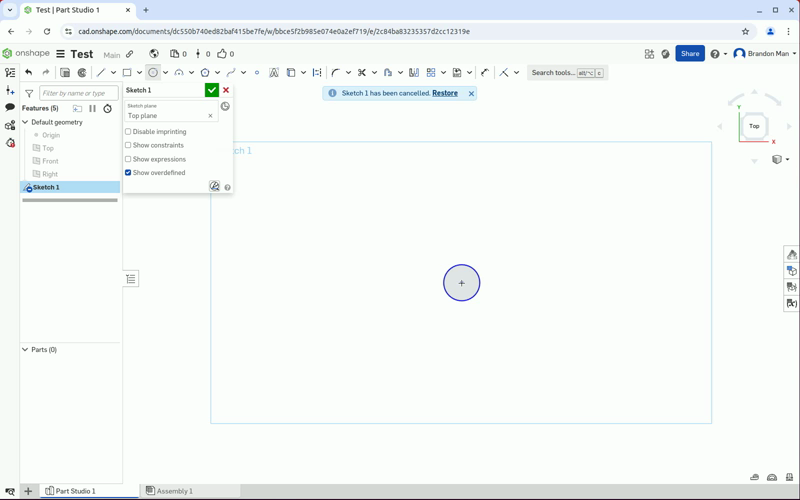
click(461, 282)
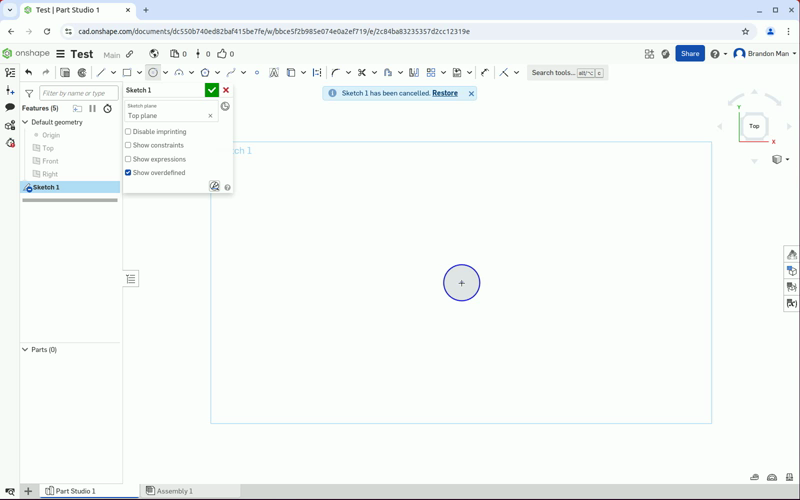
key_up(shift)
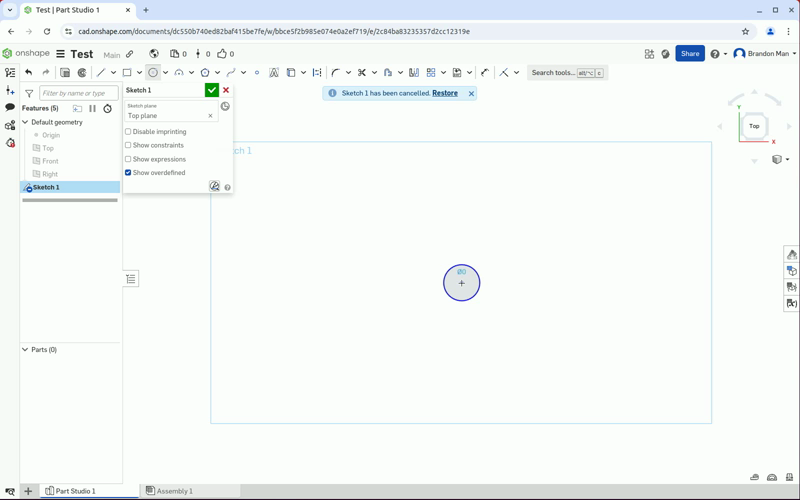
mouse_move(473, 282)
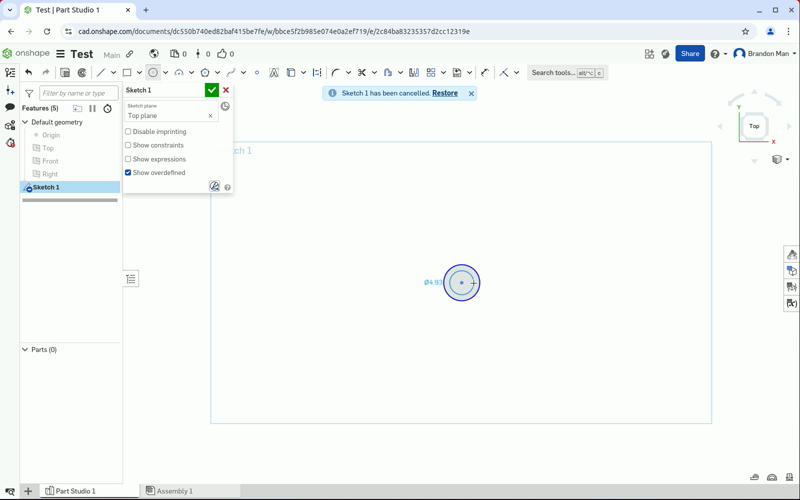
click(473, 282)
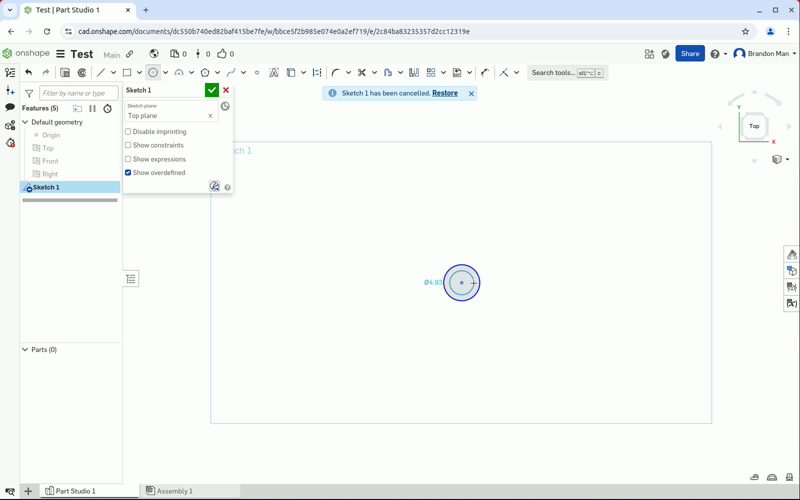
key(esc)
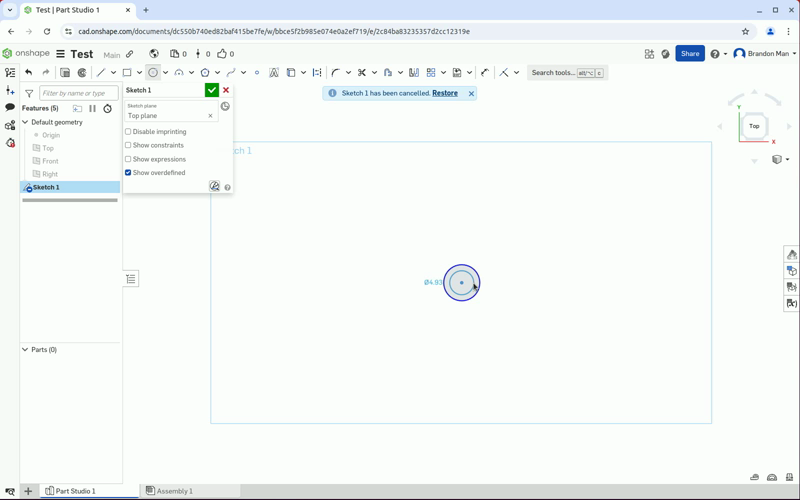
mouse_move(468, 268)
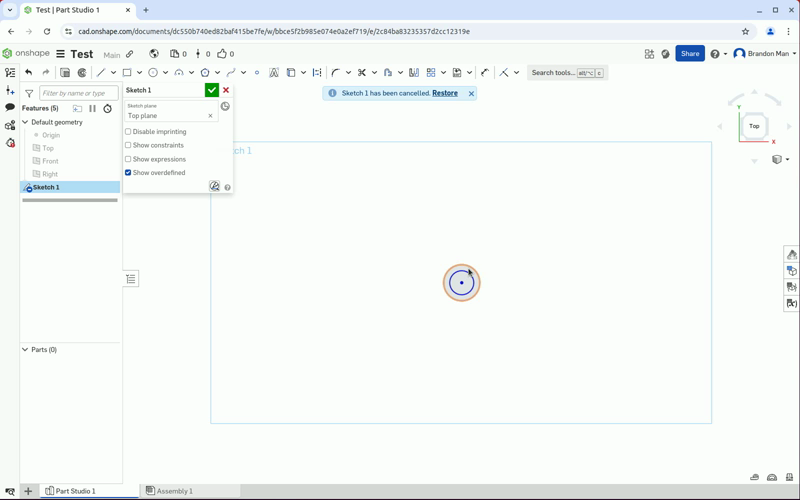
scroll(6)
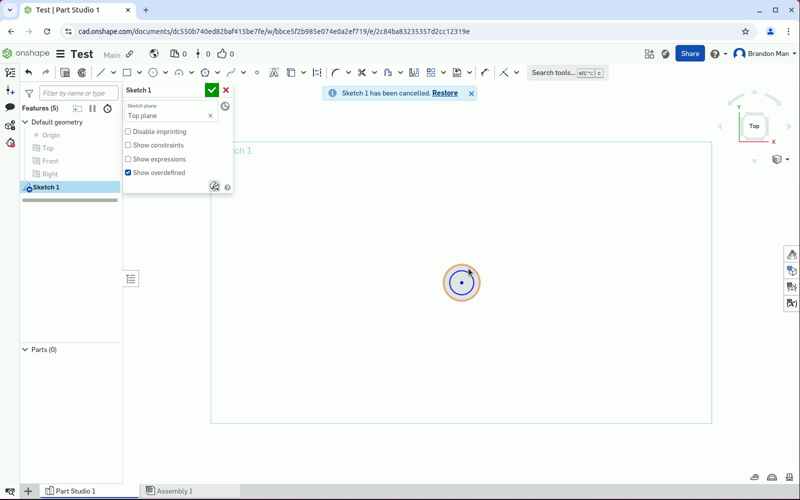
scroll(6)
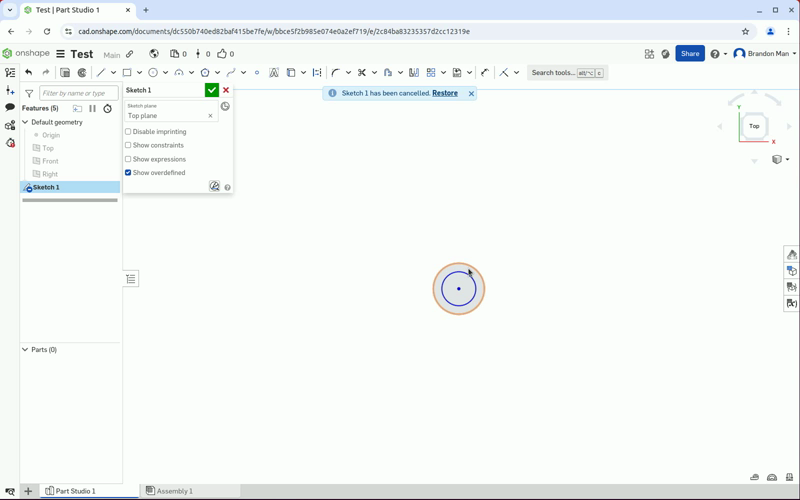
scroll(6)
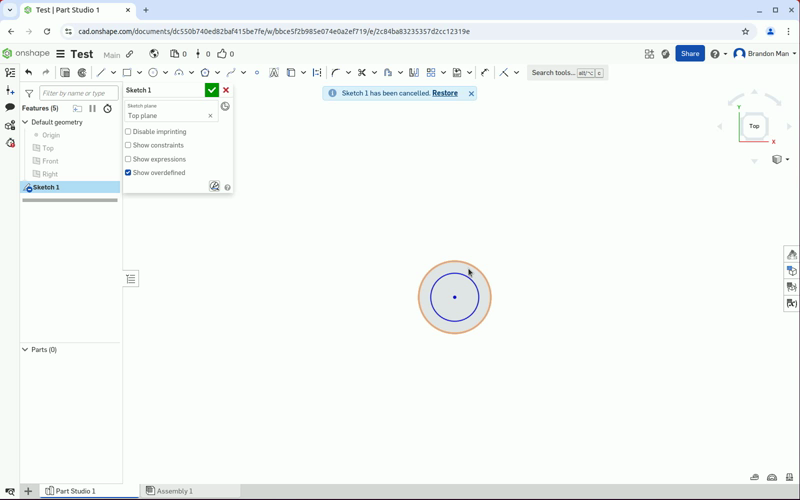
scroll(6)
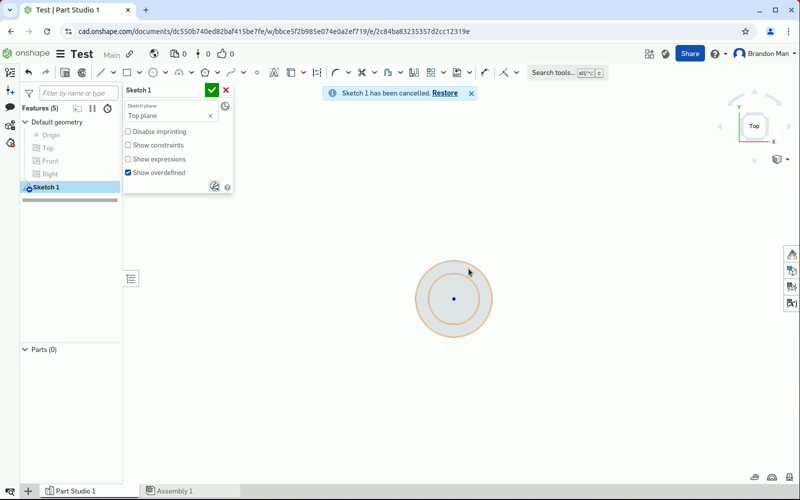
scroll(6)
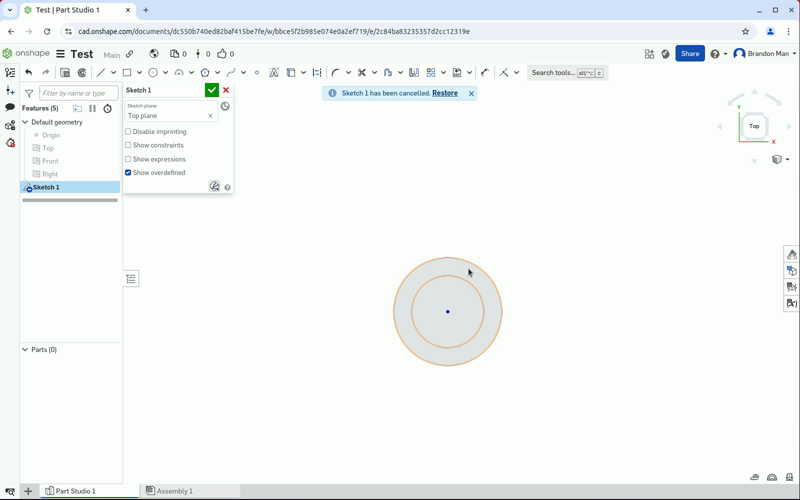
scroll(6)
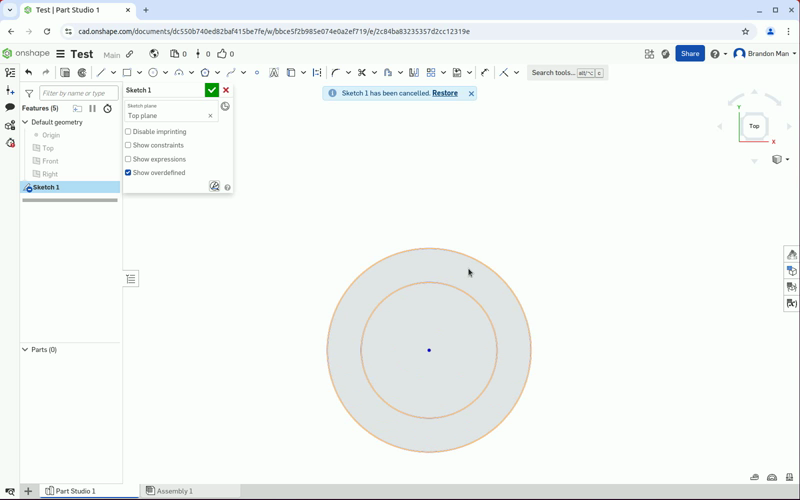
scroll(6)
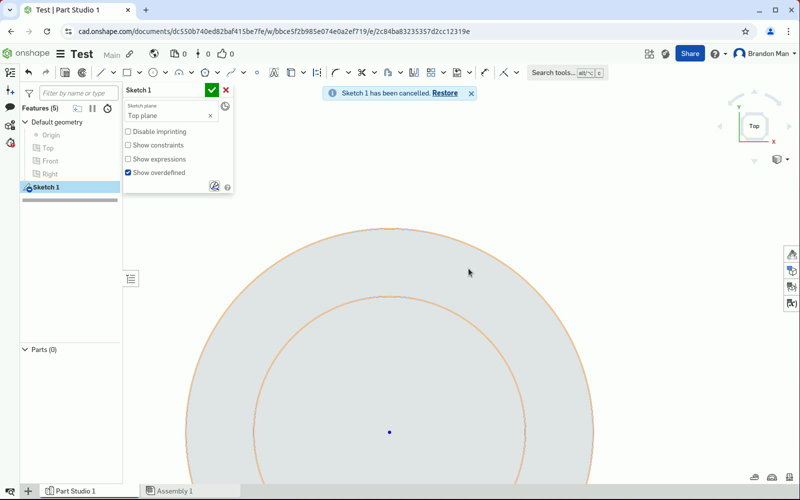
click(468, 268)
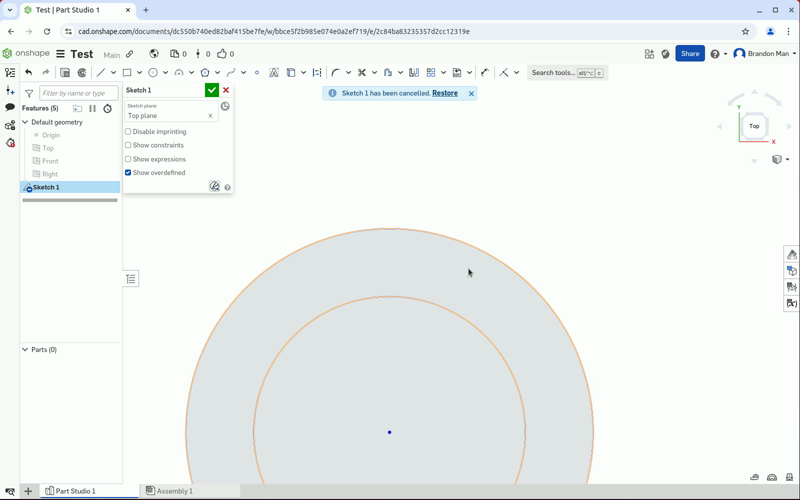
scroll(-6)
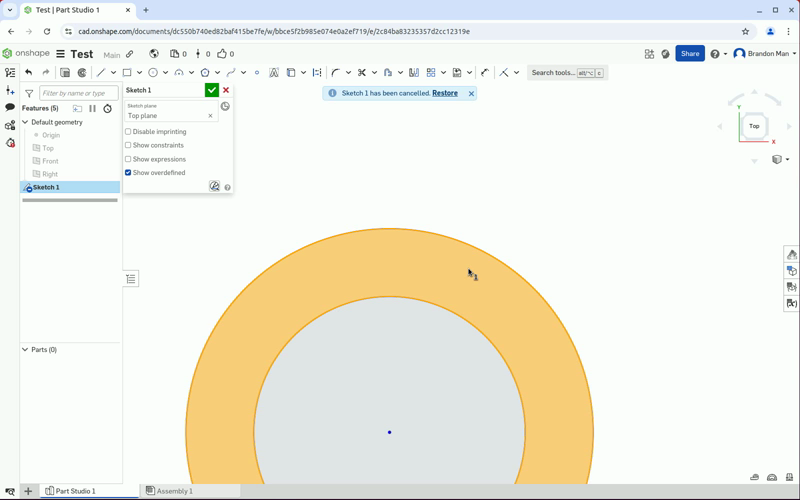
scroll(-6)
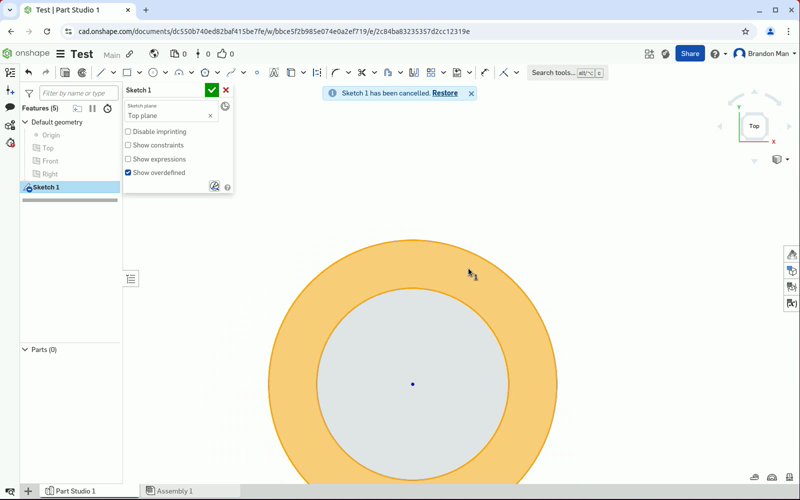
scroll(-6)
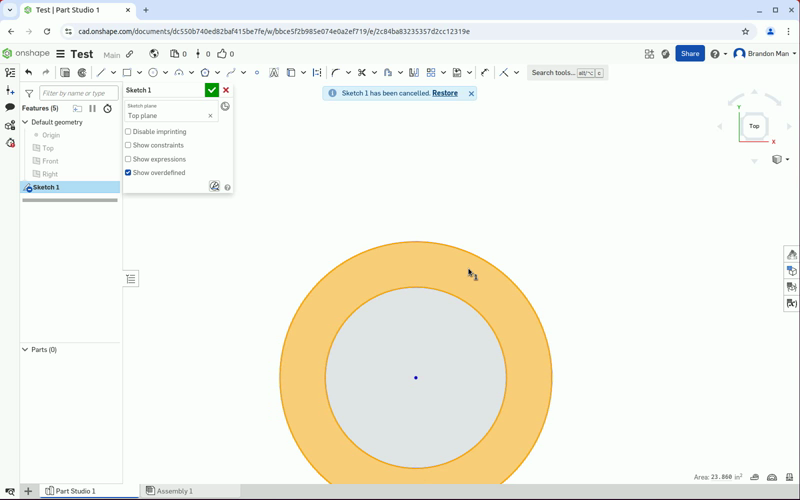
scroll(-6)
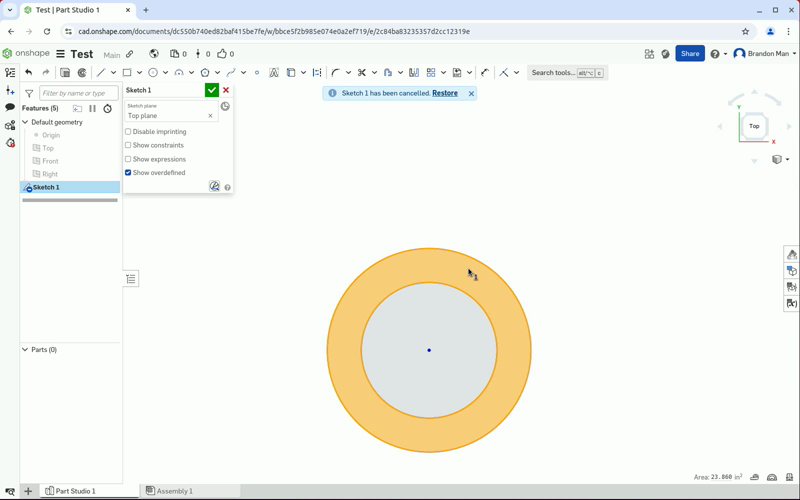
scroll(-6)
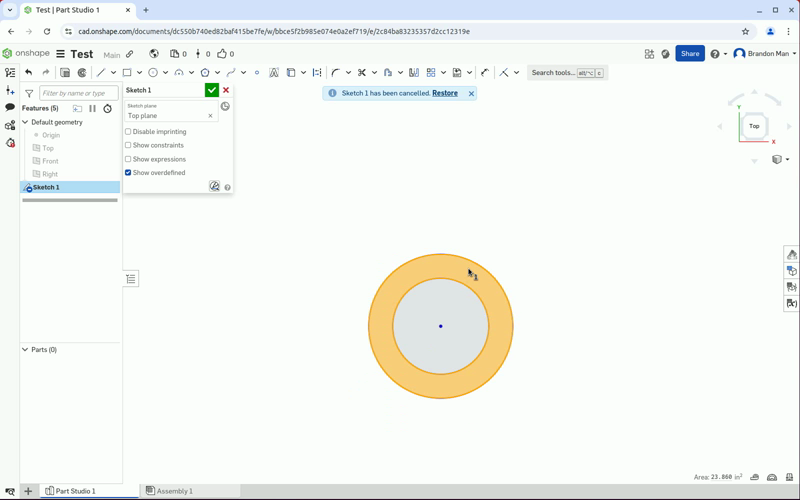
scroll(-6)
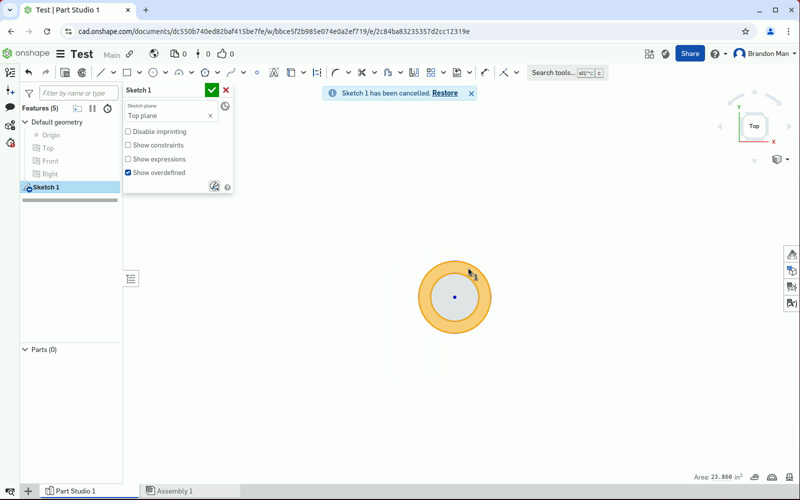
scroll(-6)
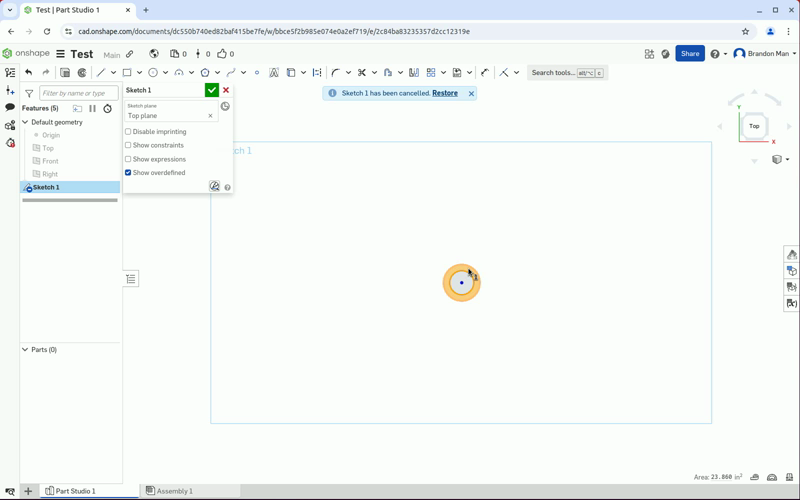
mouse_move(73, 352)
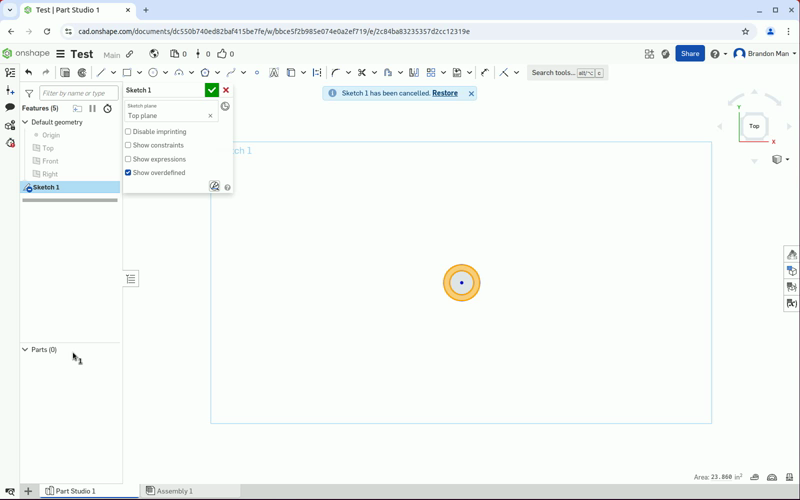
key(shift+y)
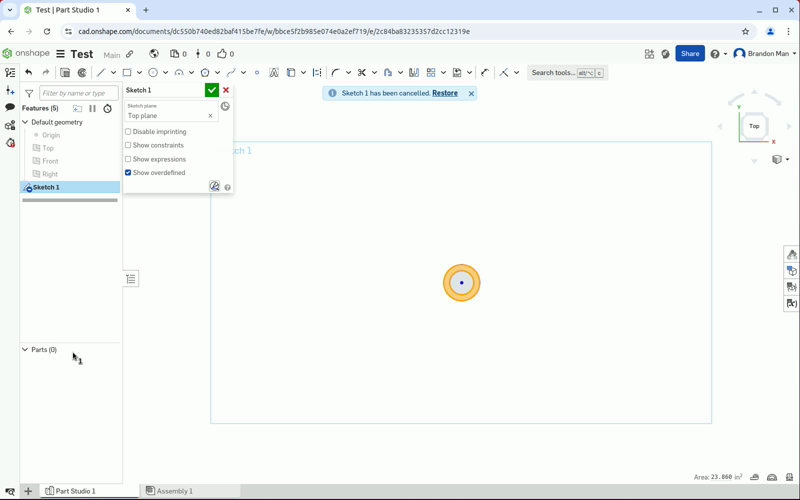
key(shift+e)
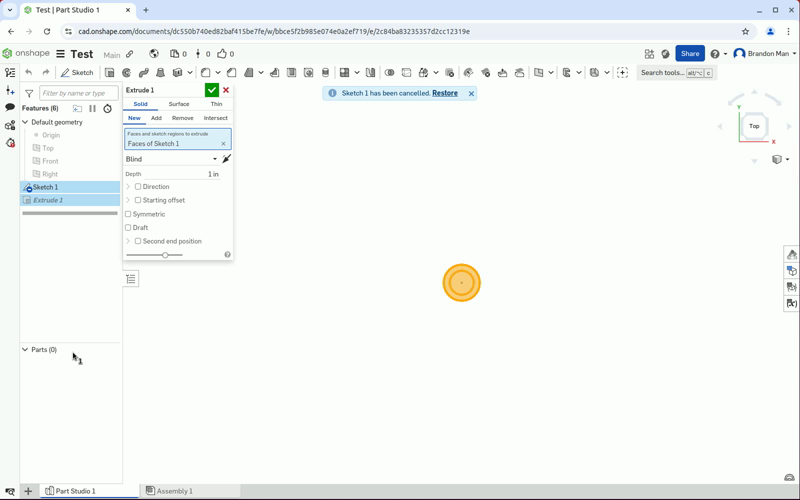
mouse_move(143, 106)
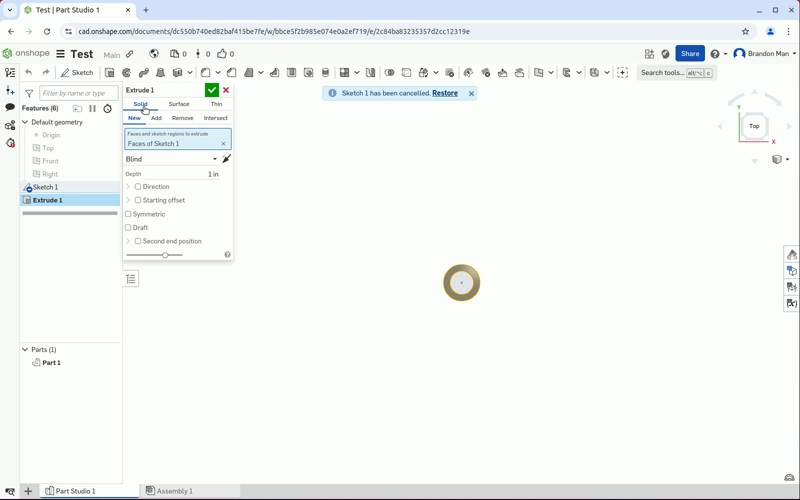
click(143, 106)
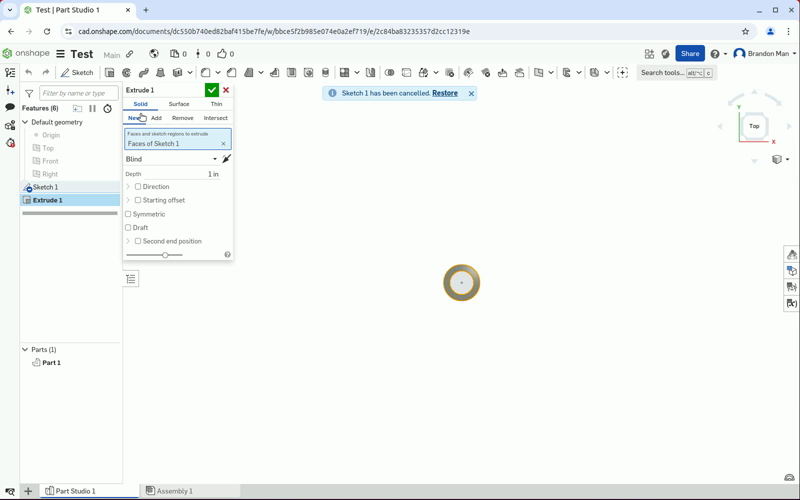
mouse_move(137, 120)
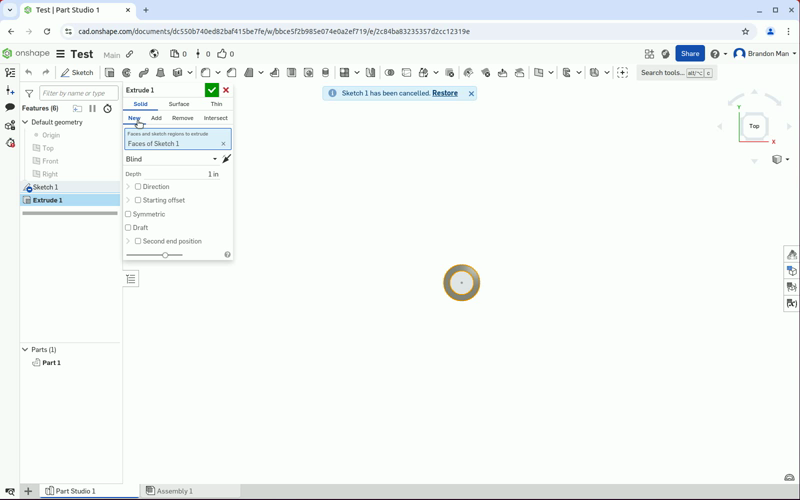
click(137, 120)
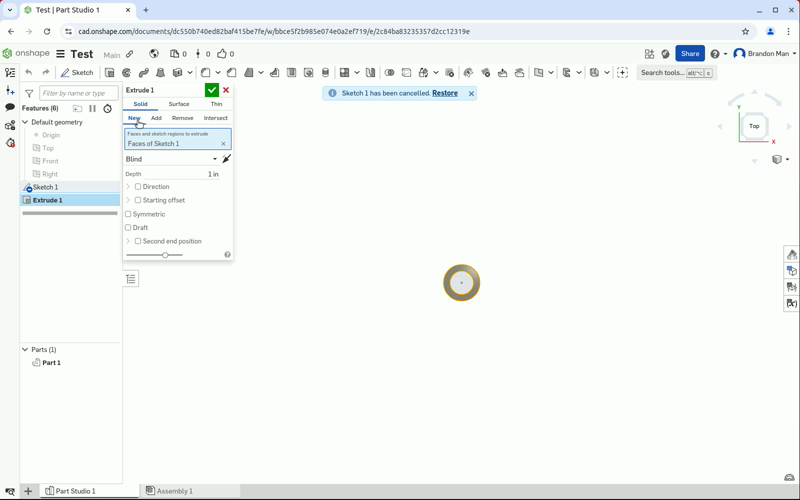
key(tab, 4)
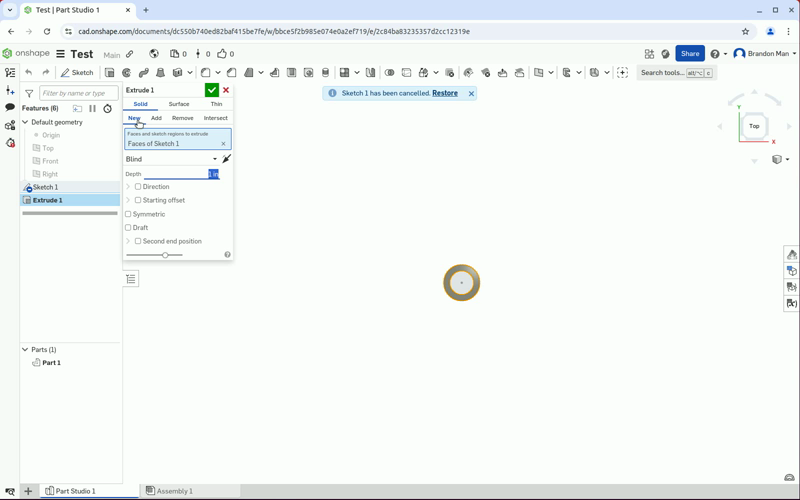
text(9.147)
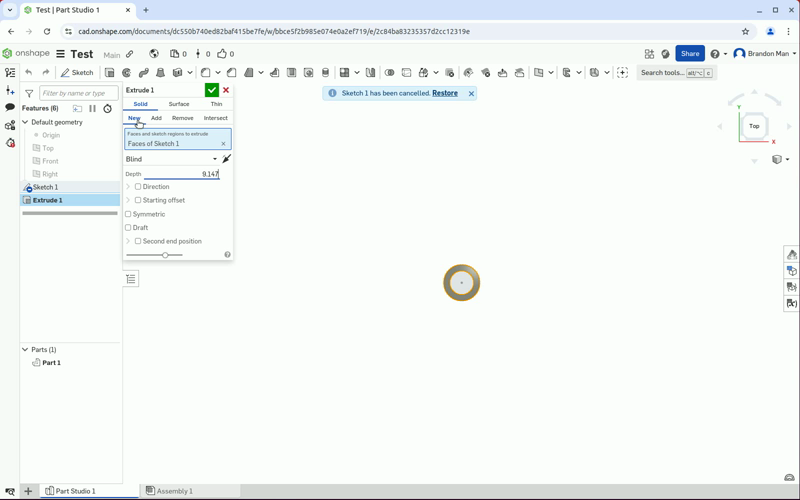
key(enter)
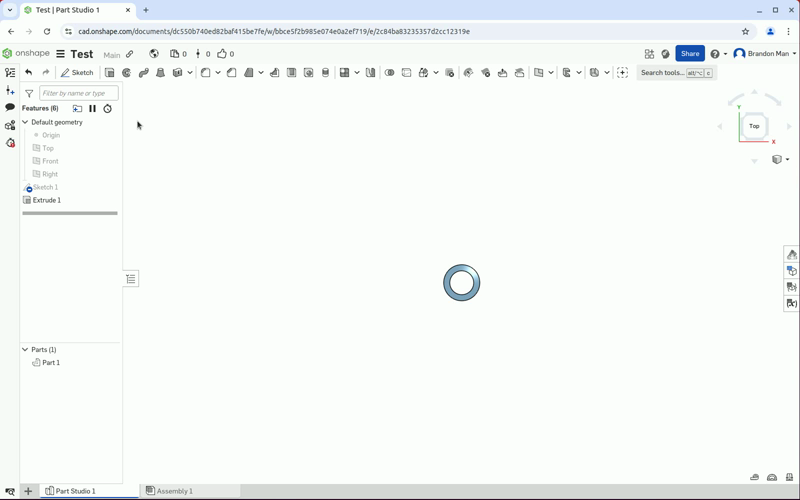
key(shift+h)
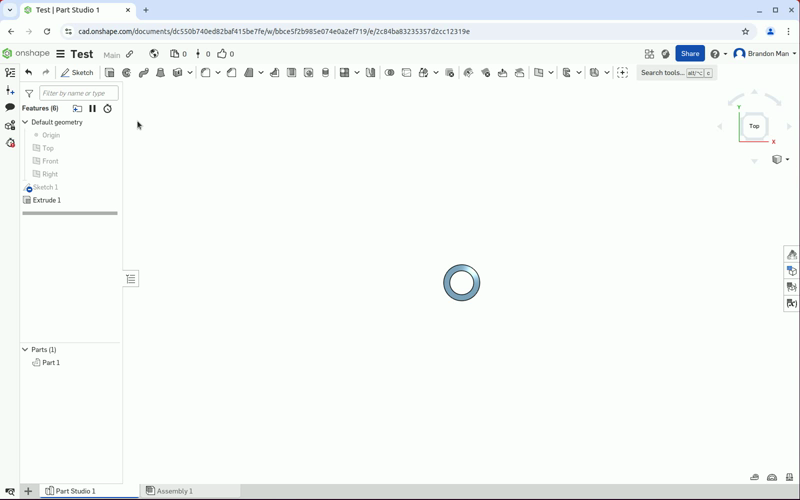
key(shift+h)
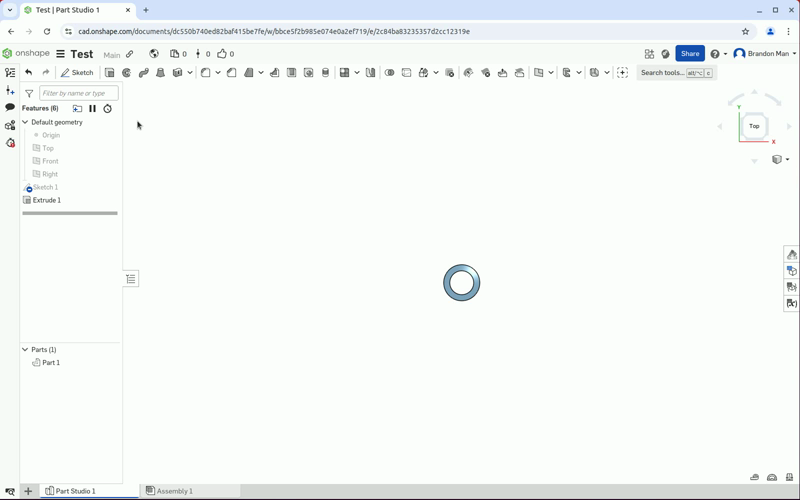
mouse_move(73, 189)
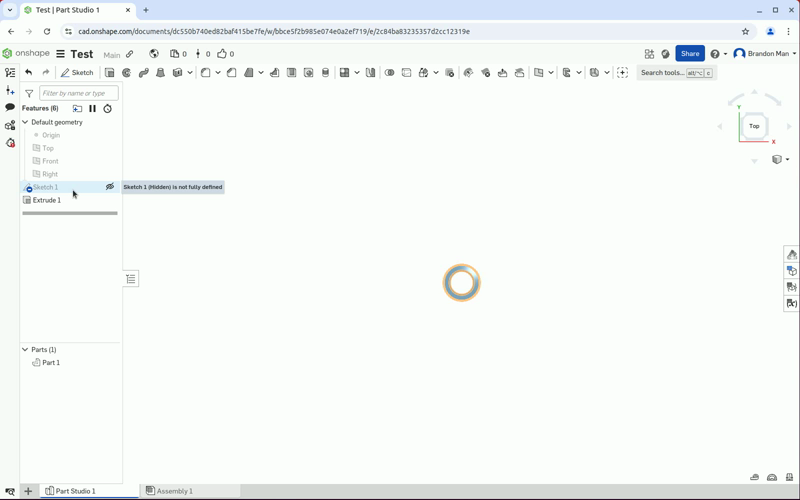
click(73, 189)
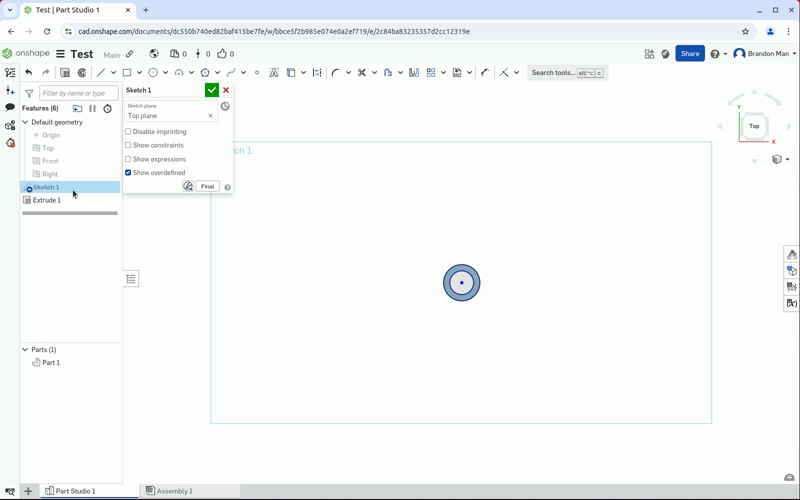
mouse_move(229, 92)
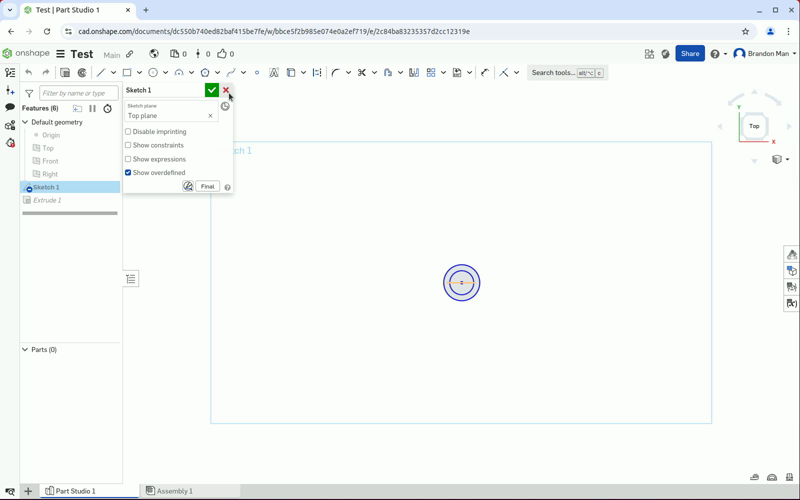
click(229, 92)
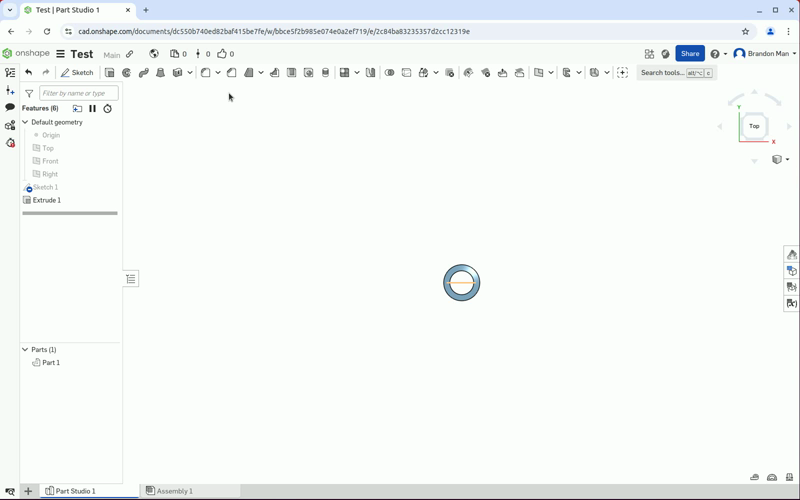
mouse_move(541, 75)
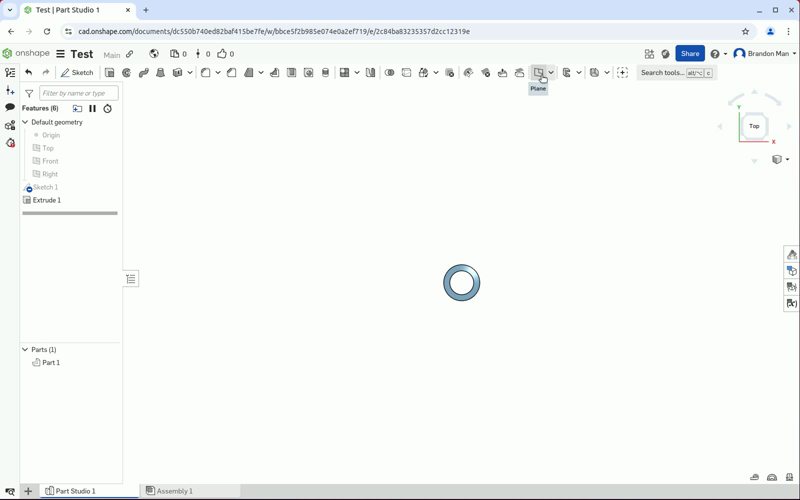
click(541, 75)
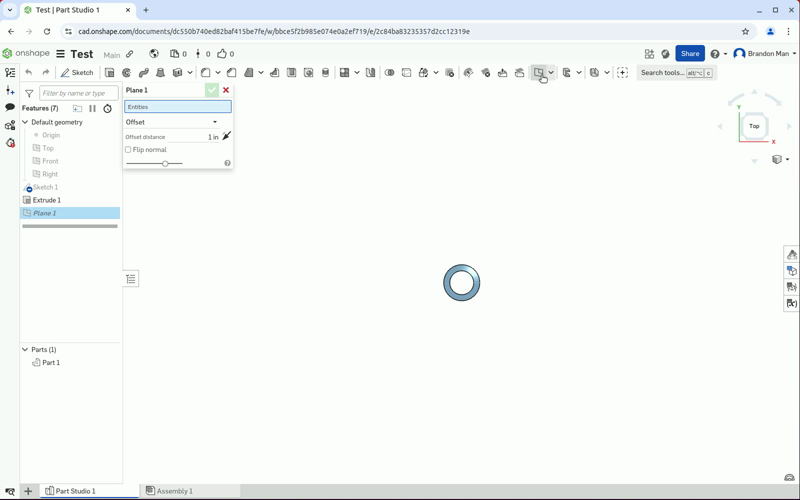
mouse_move(73, 150)
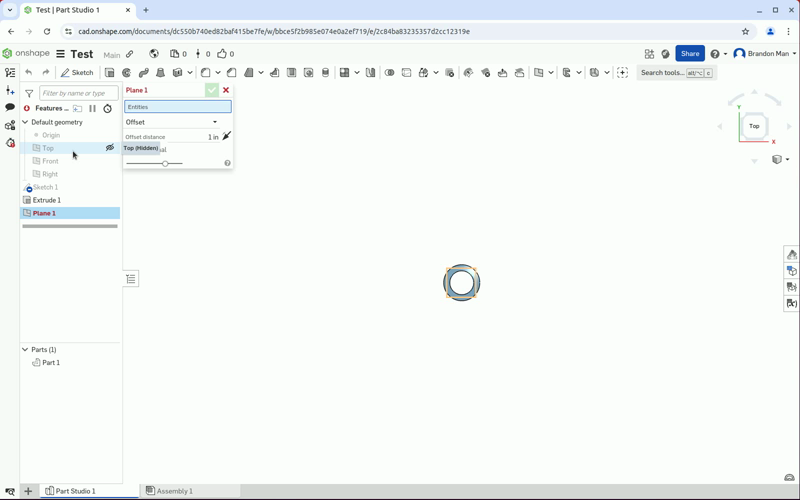
click(73, 150)
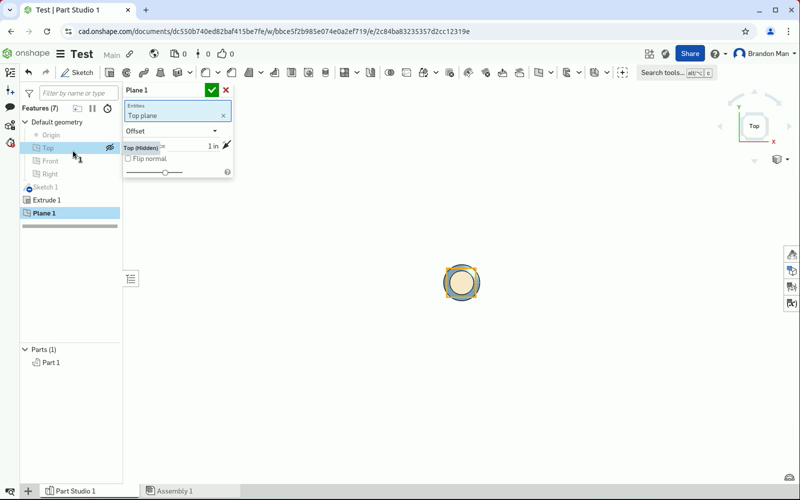
key(tab, 2)
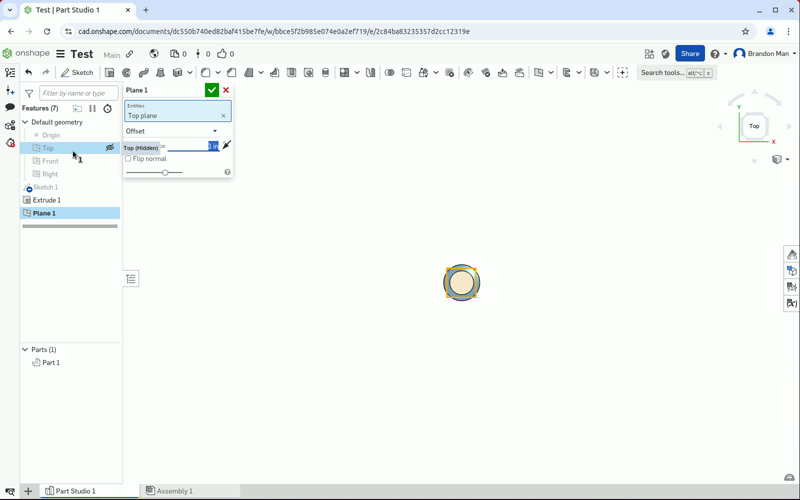
text(9.151)
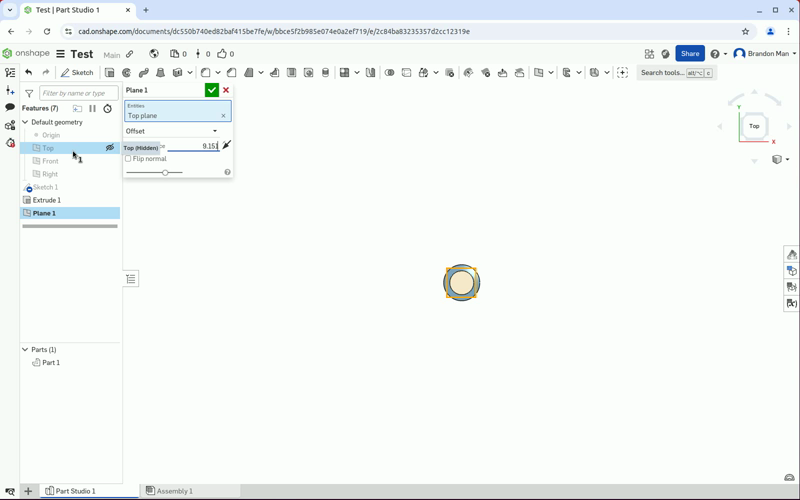
key(enter, 2)
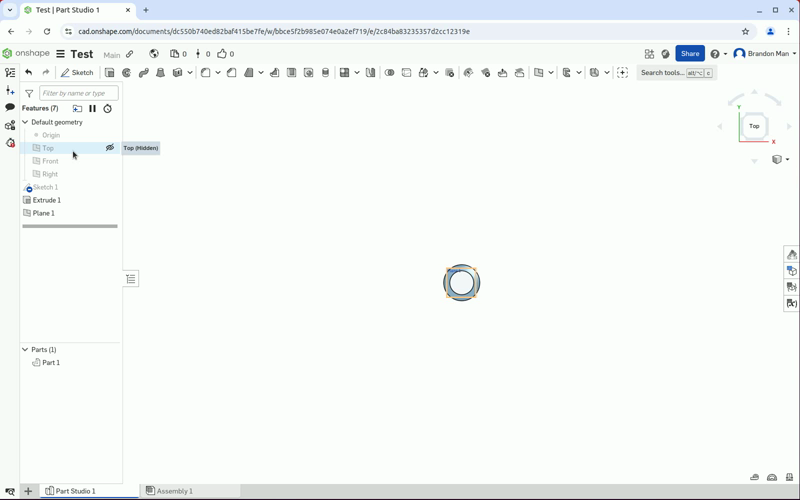
key(shift+s)
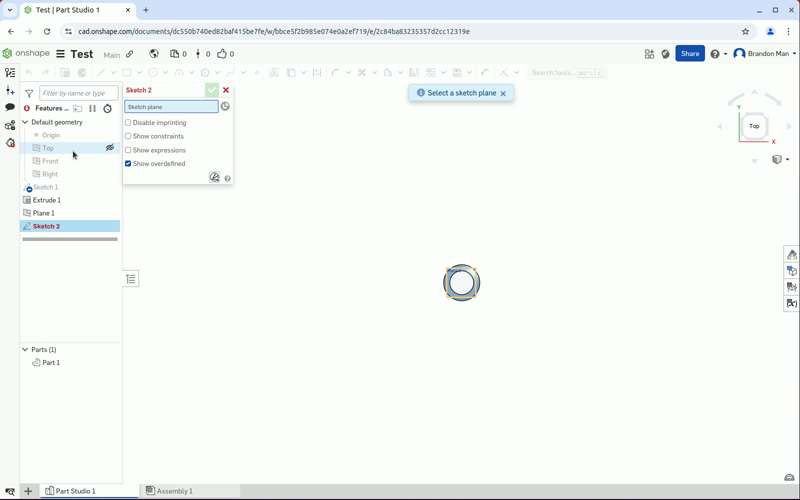
mouse_move(73, 215)
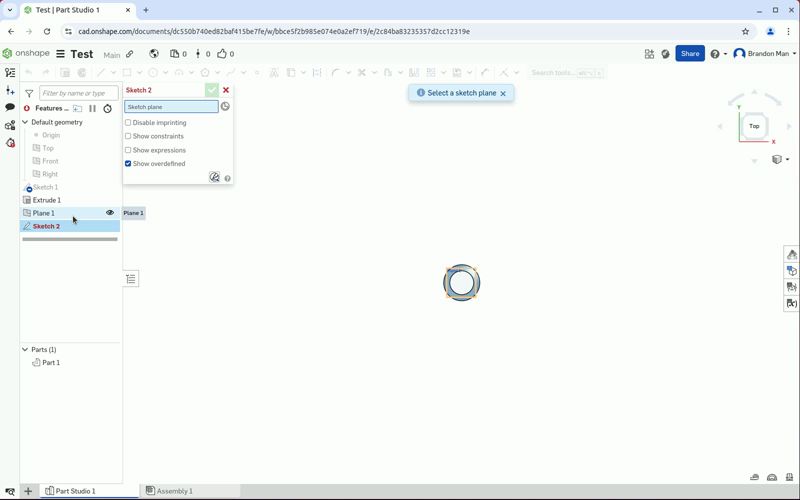
click(73, 215)
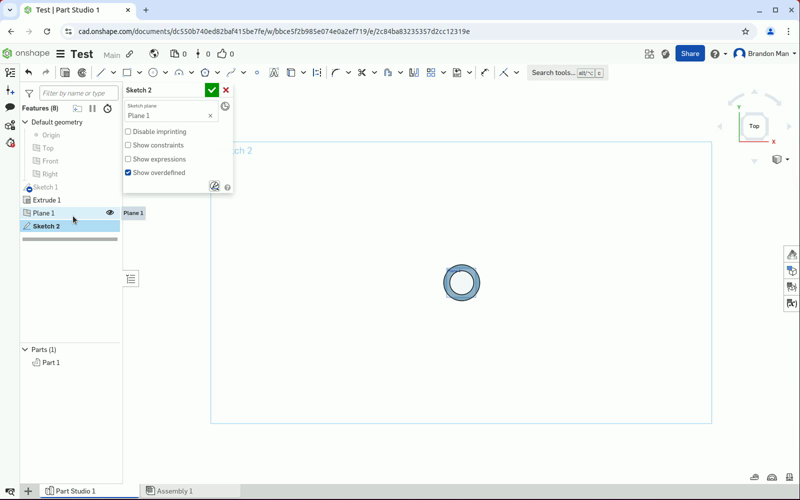
mouse_move(73, 352)
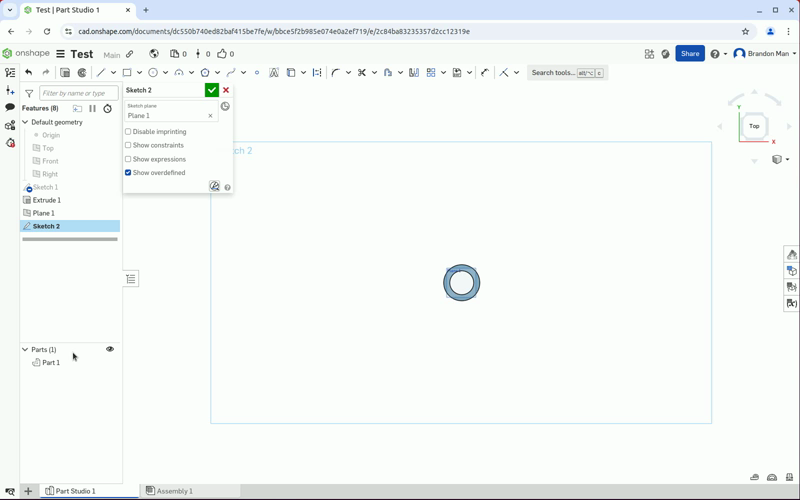
key(y)
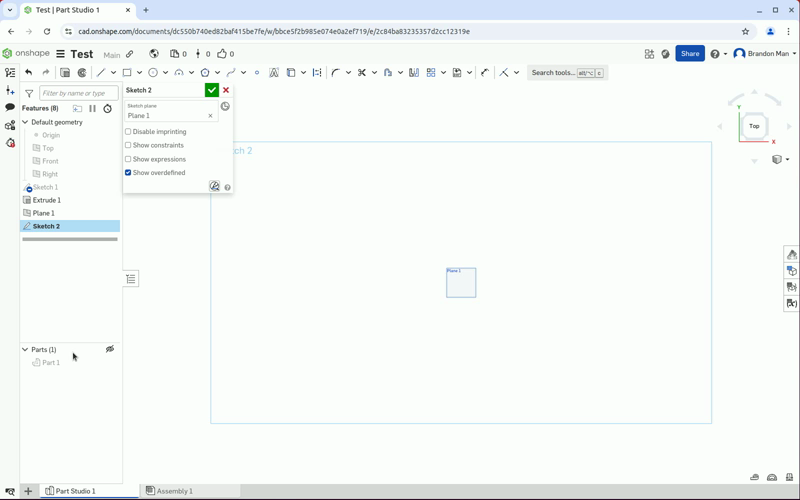
key(c)
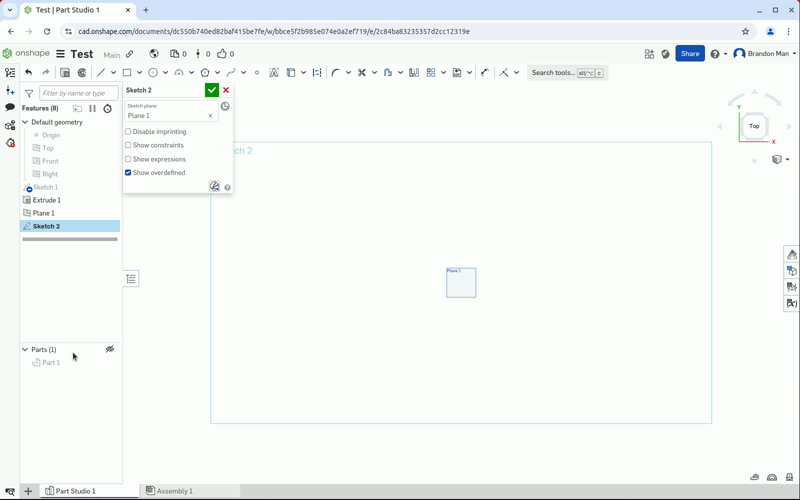
key_down(shift)
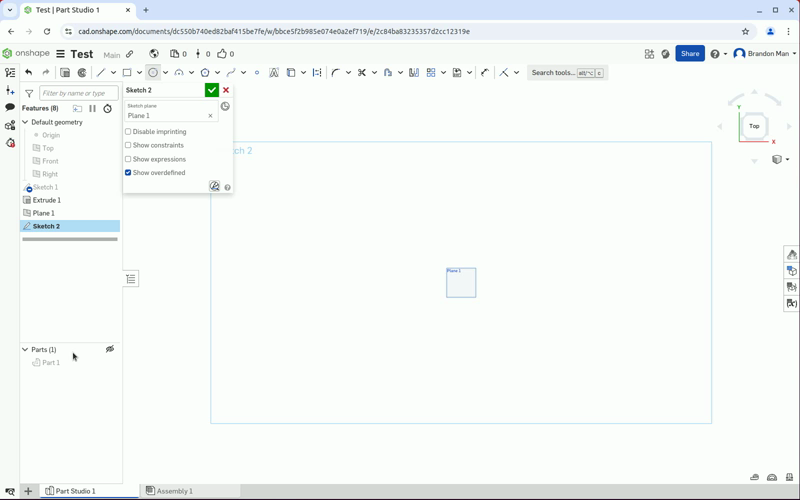
mouse_move(461, 282)
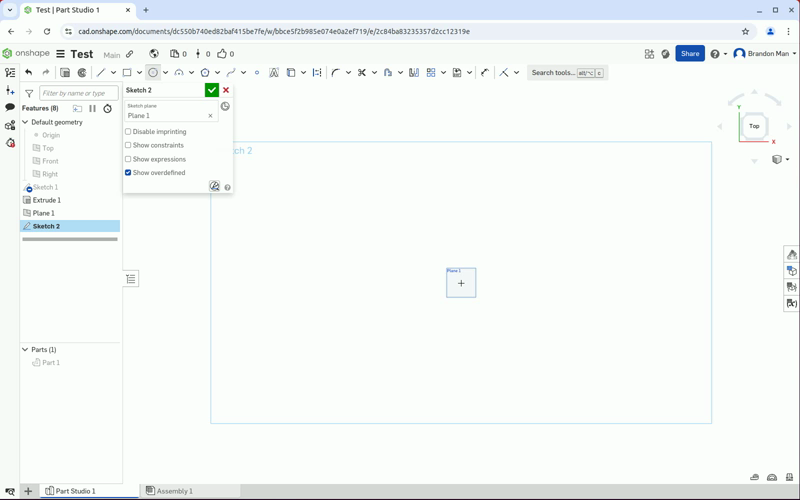
click(461, 282)
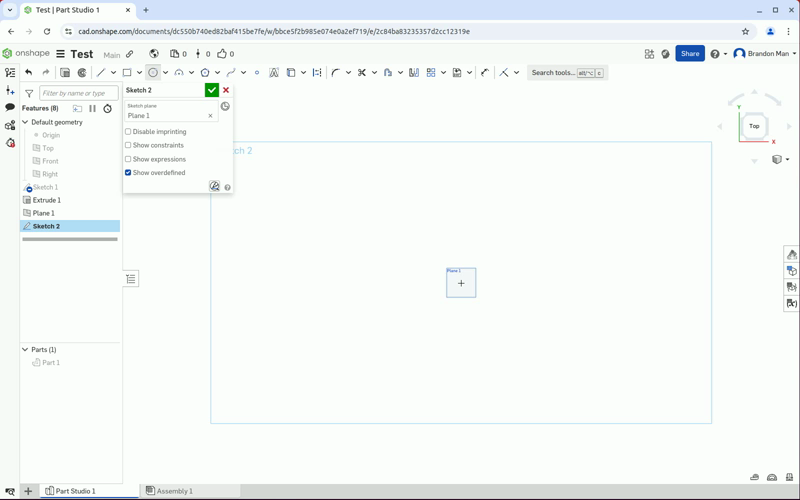
key_up(shift)
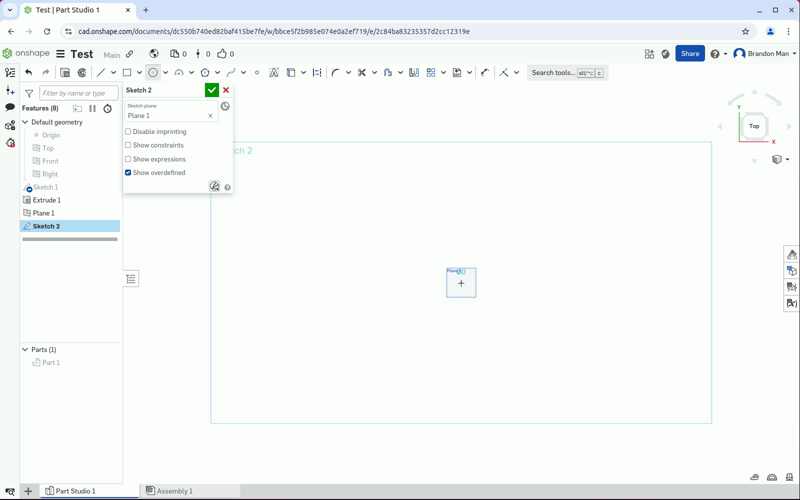
mouse_move(484, 282)
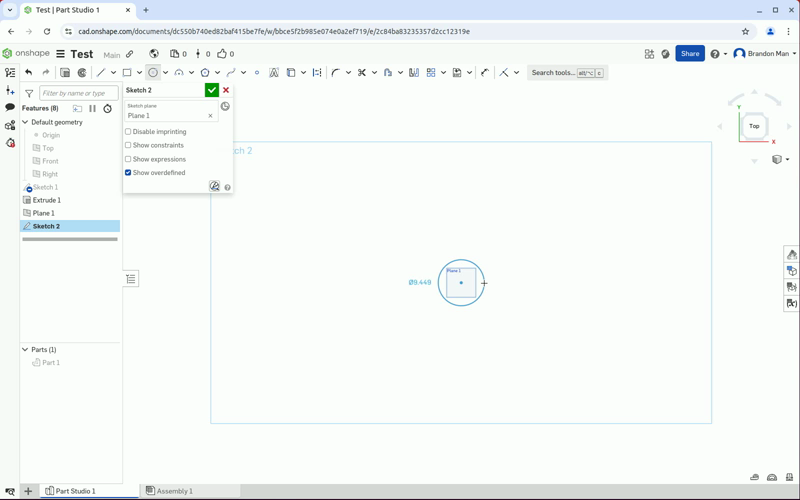
click(484, 282)
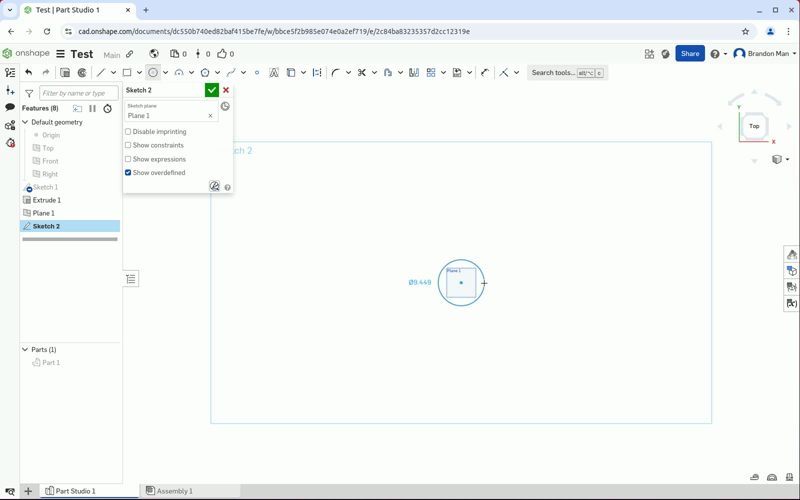
key(esc)
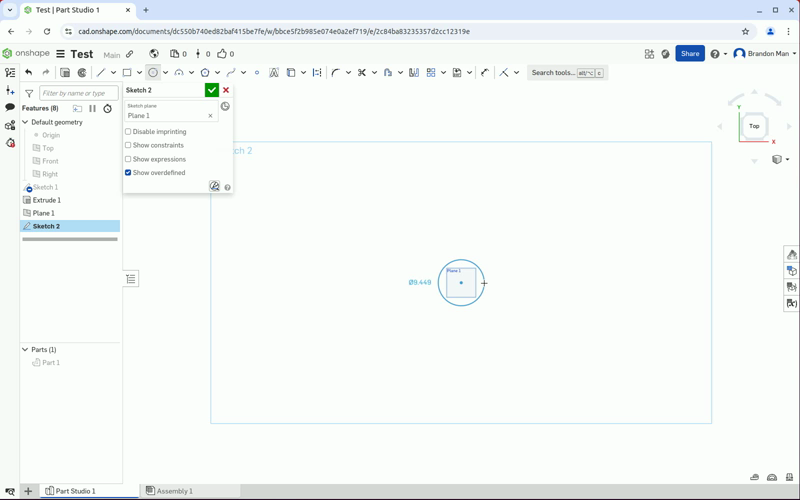
key(c)
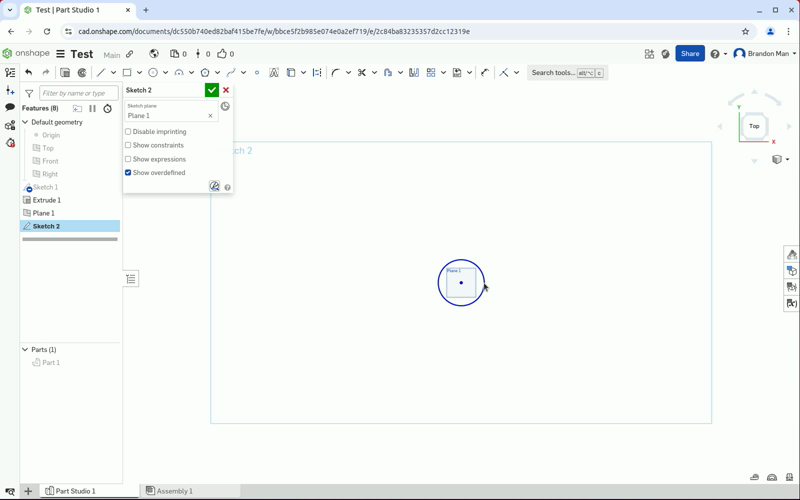
key_down(shift)
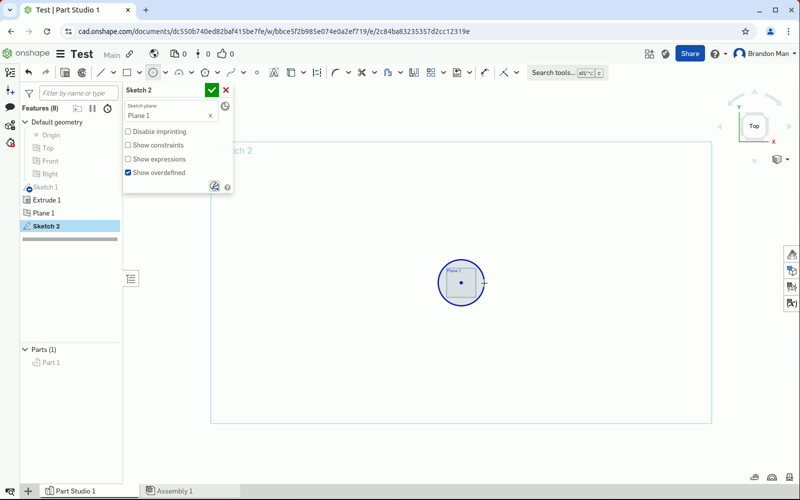
mouse_move(461, 282)
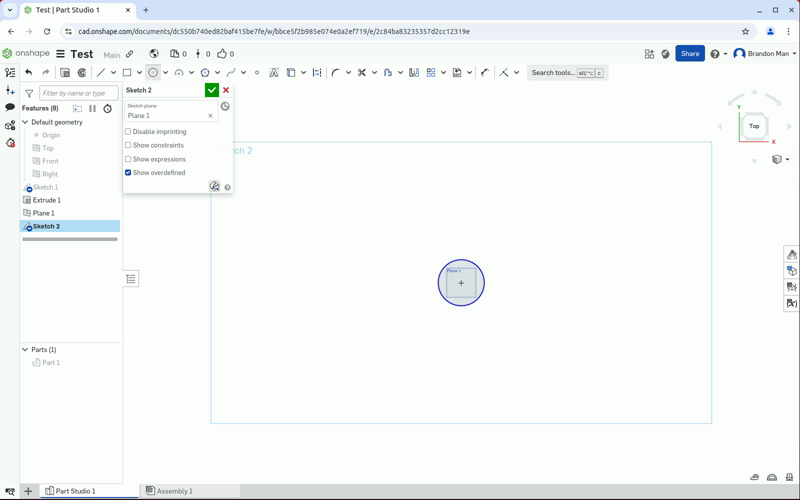
click(461, 282)
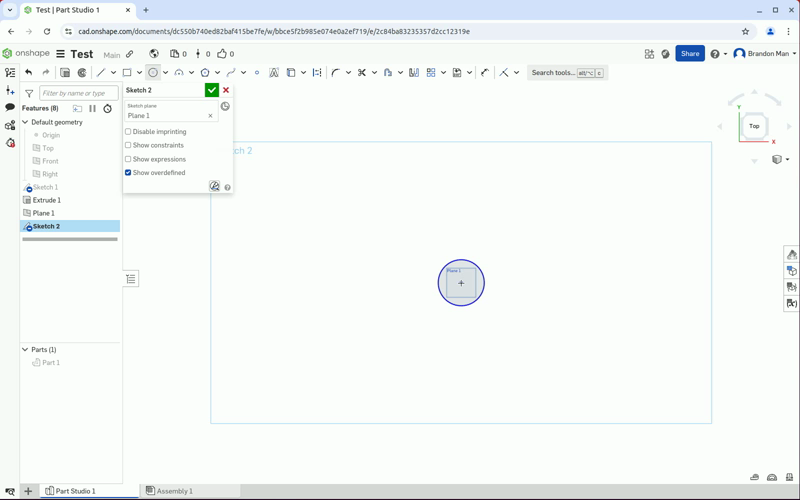
key_up(shift)
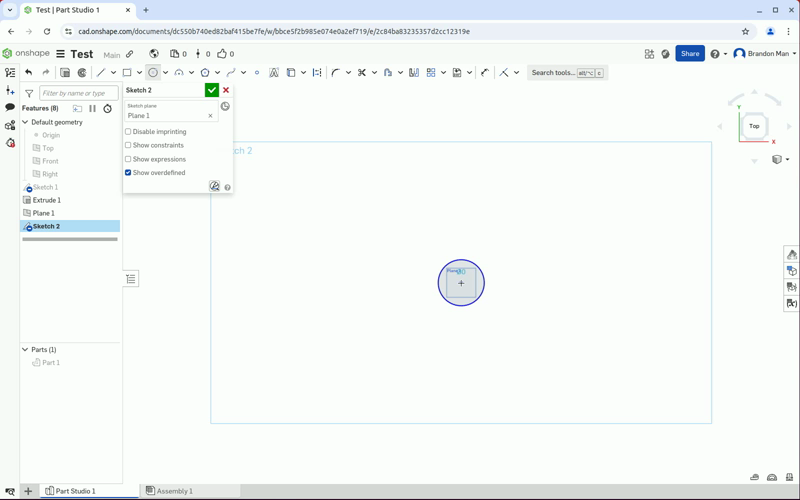
mouse_move(478, 282)
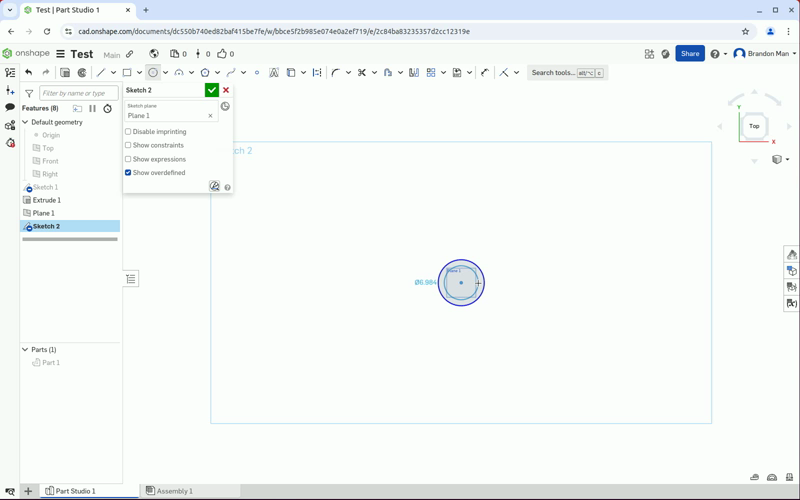
click(478, 282)
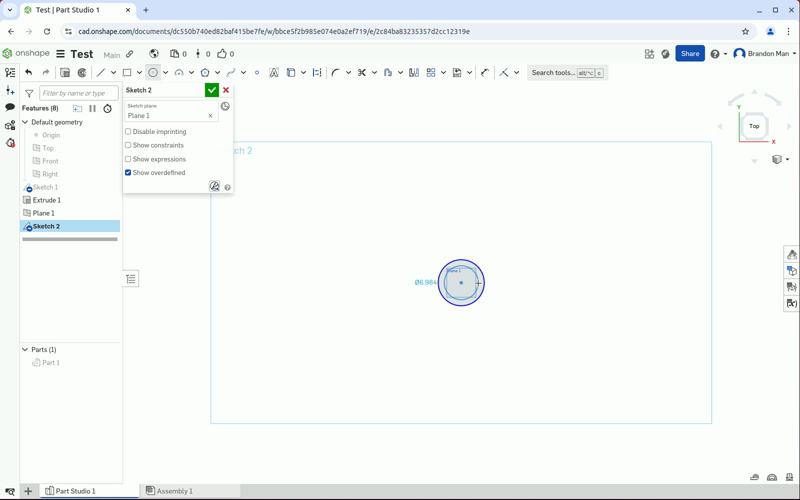
key(esc)
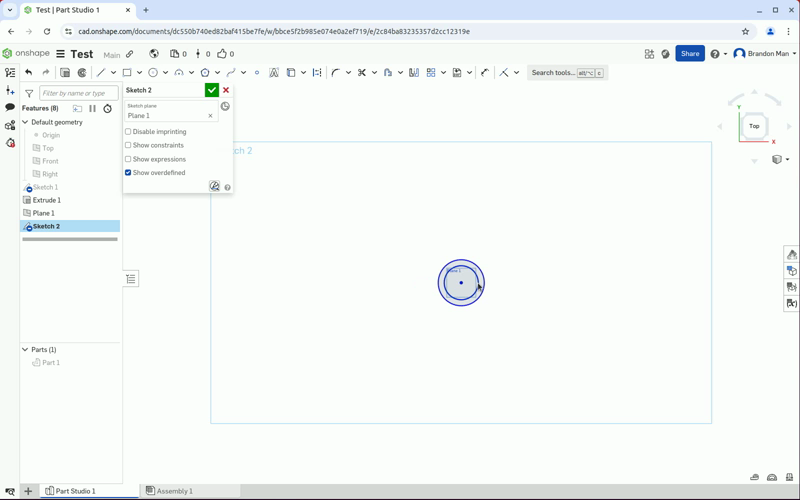
mouse_move(460, 301)
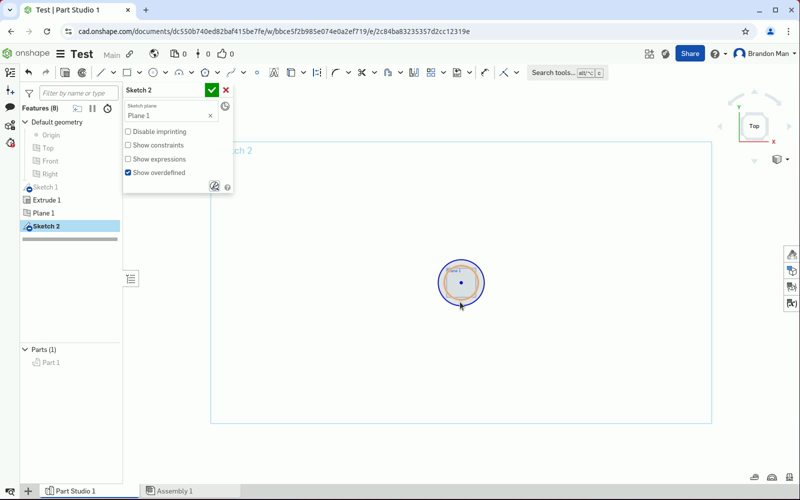
scroll(6)
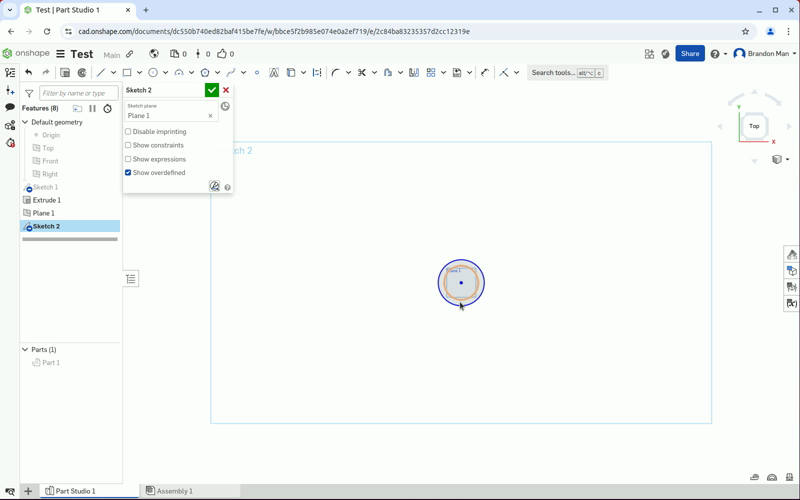
scroll(6)
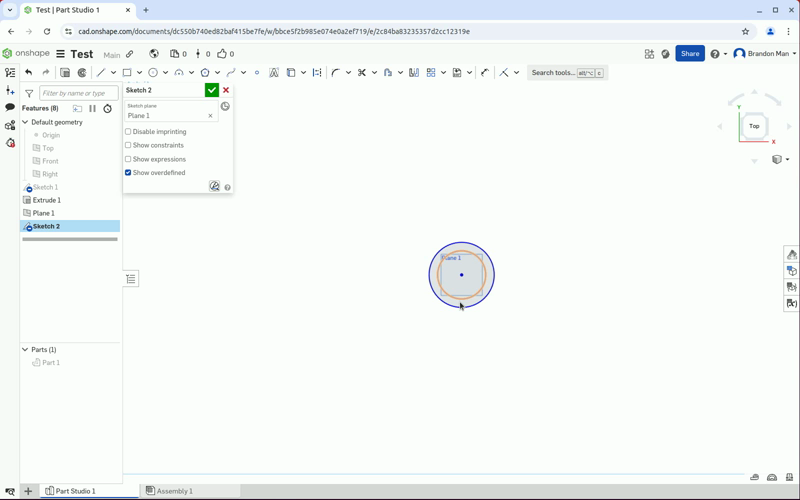
scroll(6)
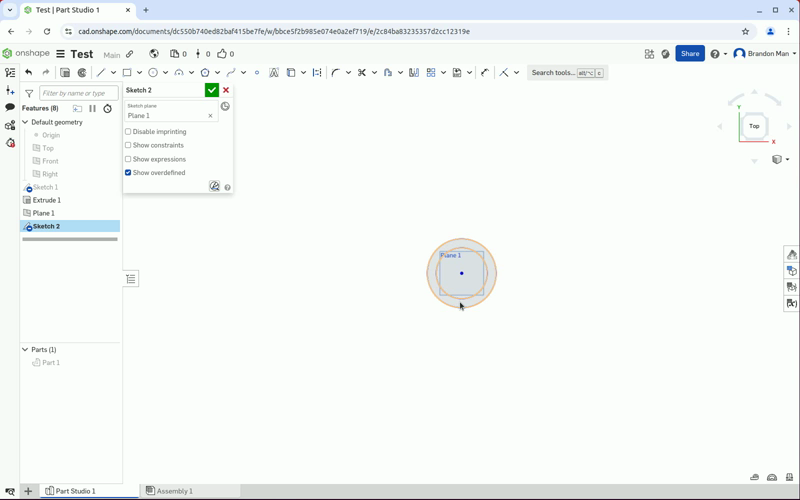
scroll(6)
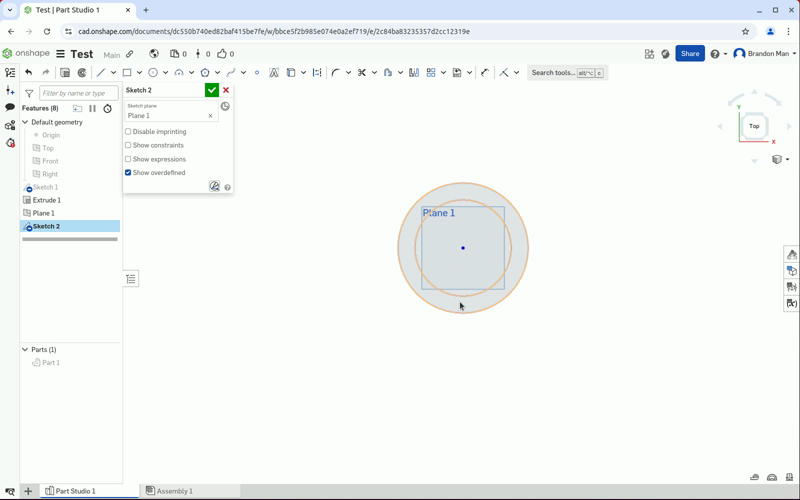
scroll(6)
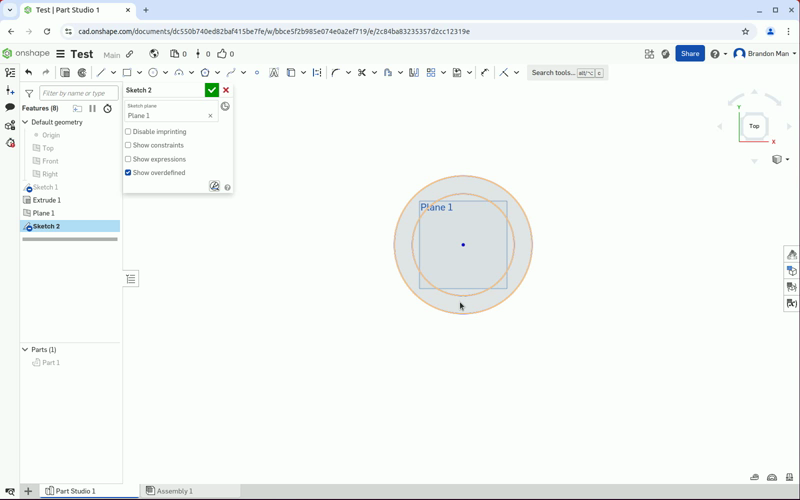
scroll(6)
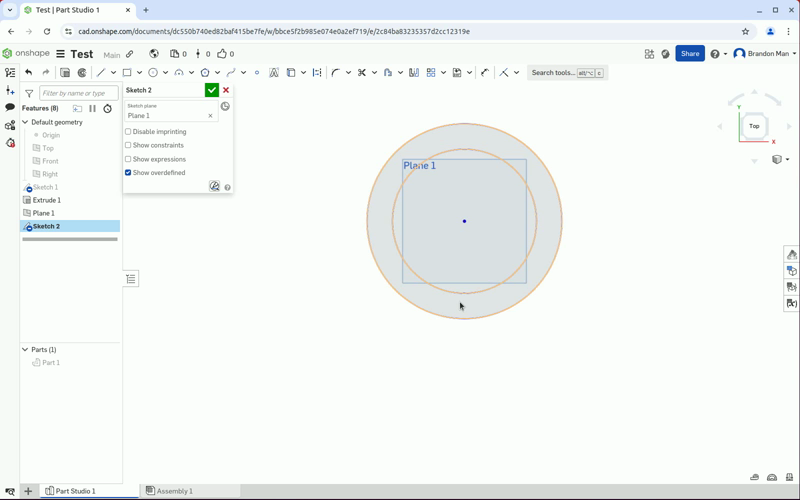
scroll(6)
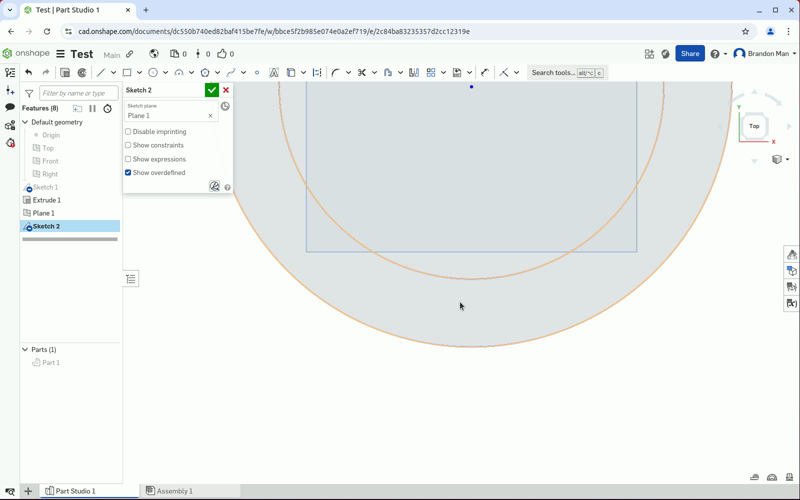
click(460, 301)
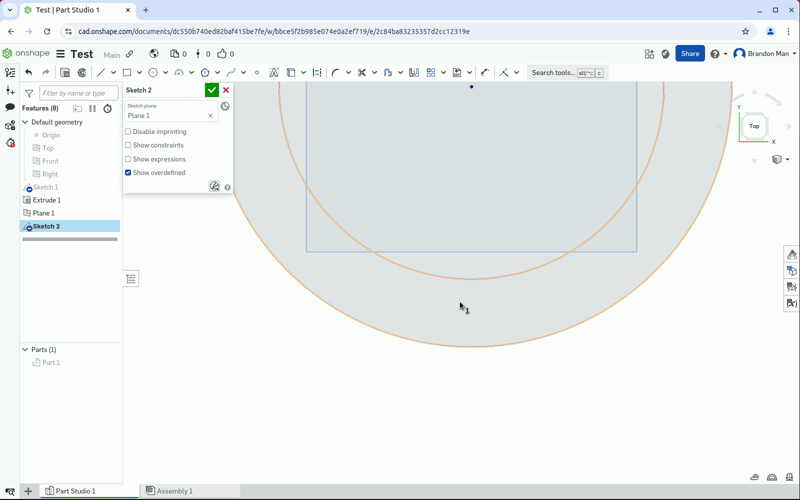
scroll(-6)
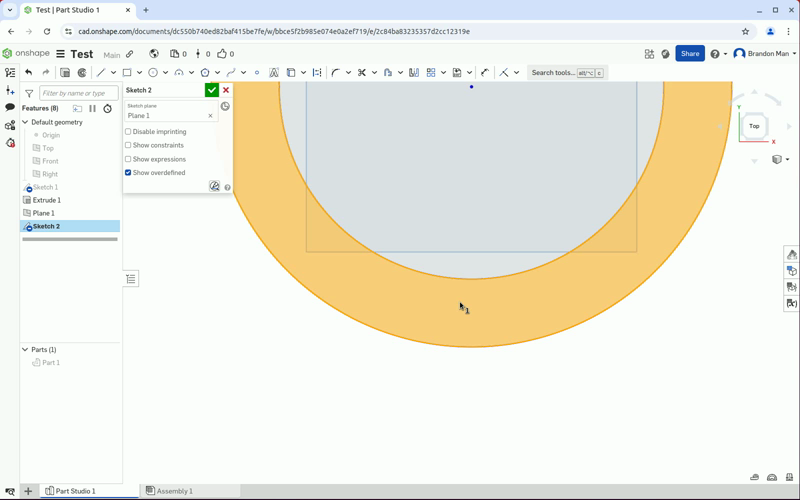
scroll(-6)
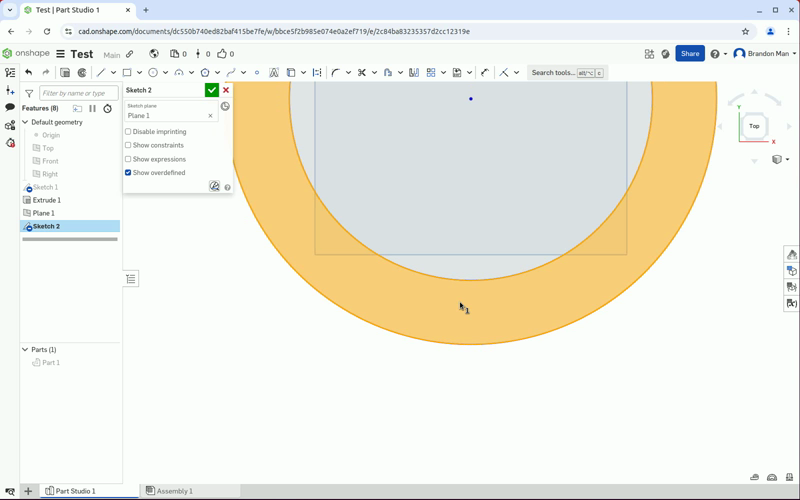
scroll(-6)
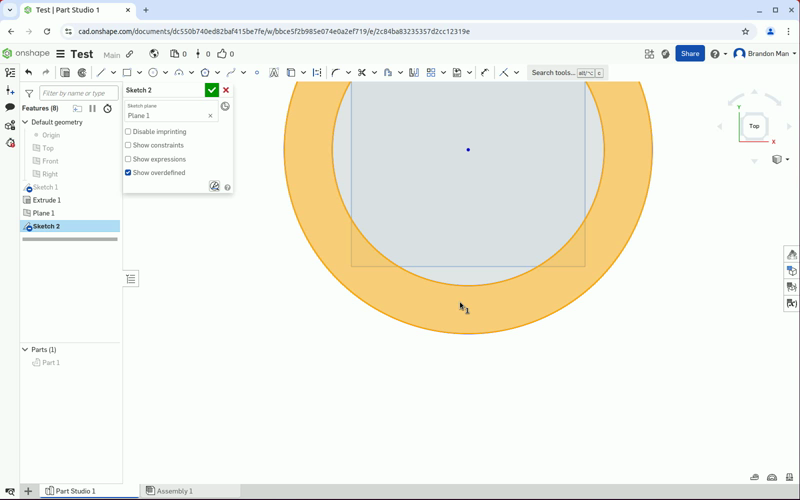
scroll(-6)
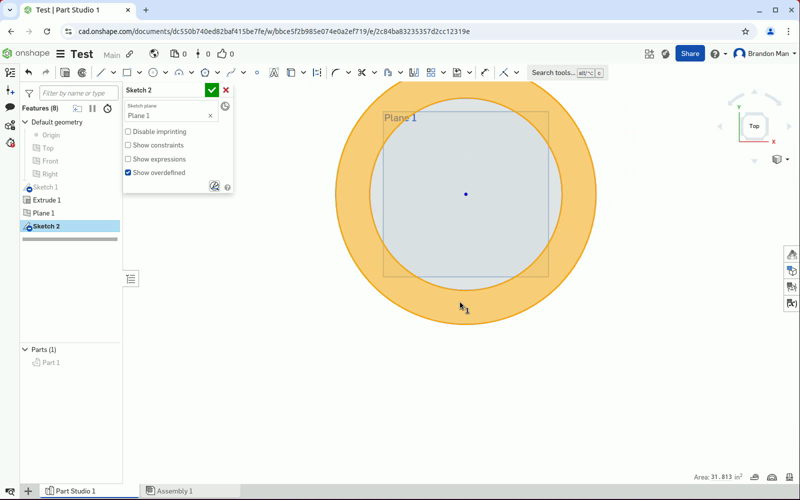
scroll(-6)
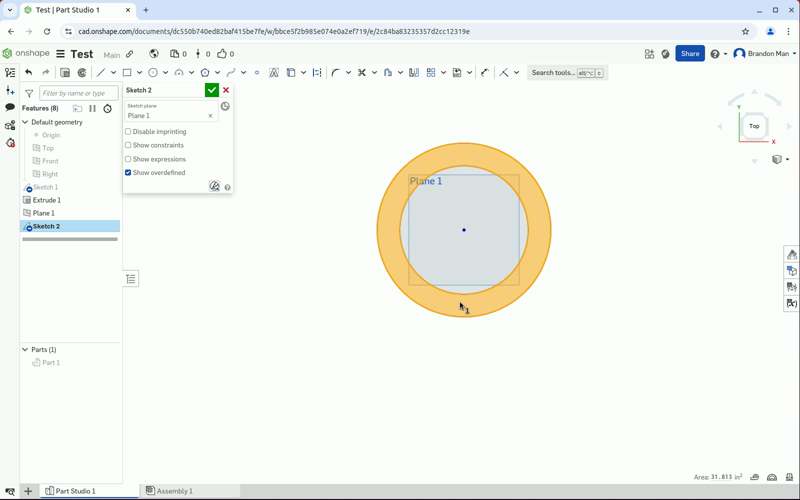
scroll(-6)
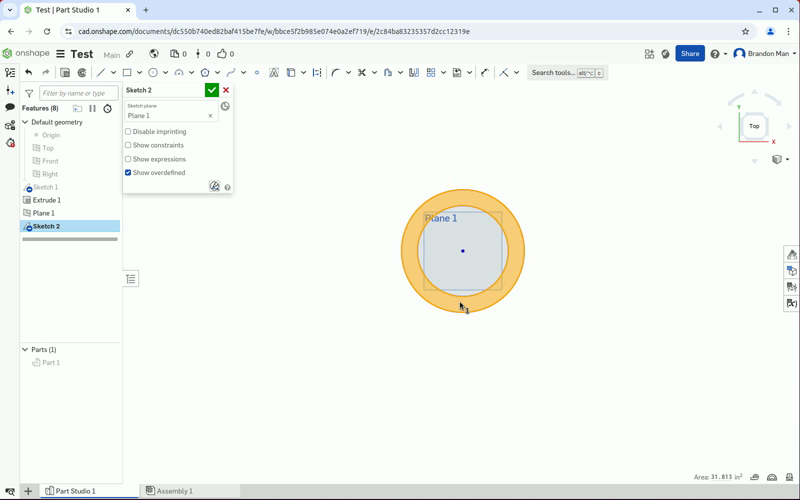
scroll(-6)
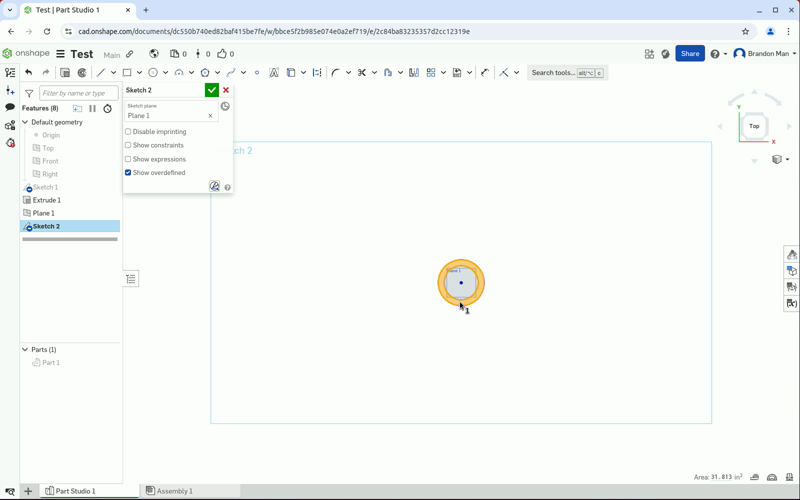
mouse_move(73, 352)
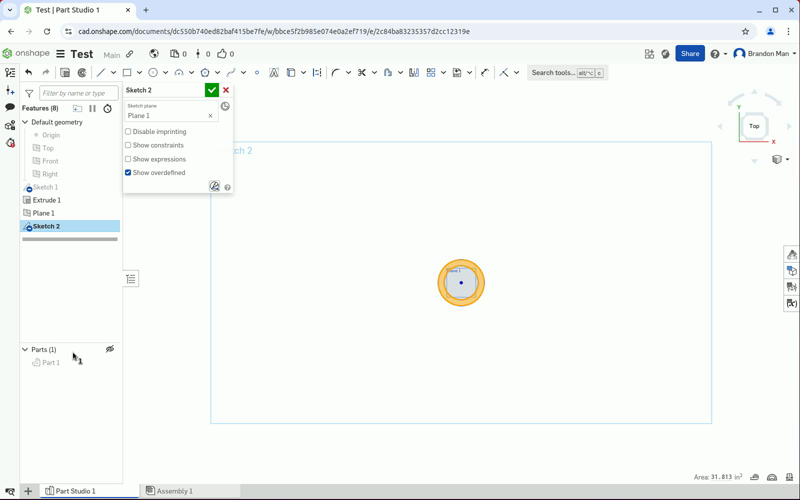
key(shift+y)
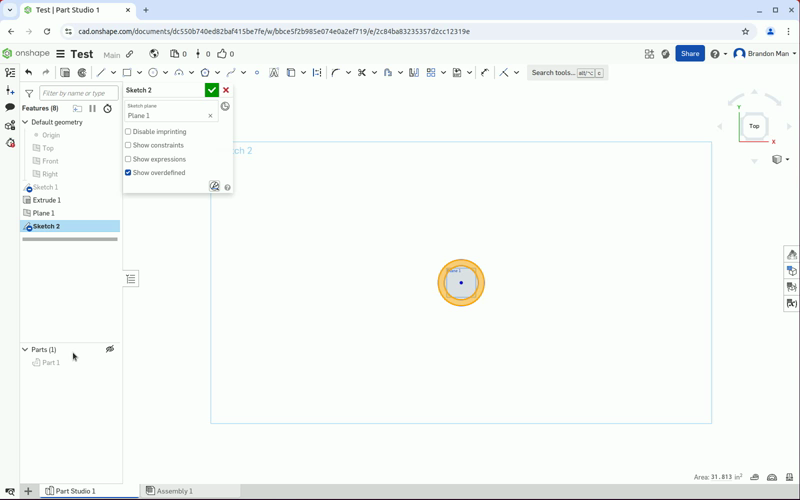
key(shift+e)
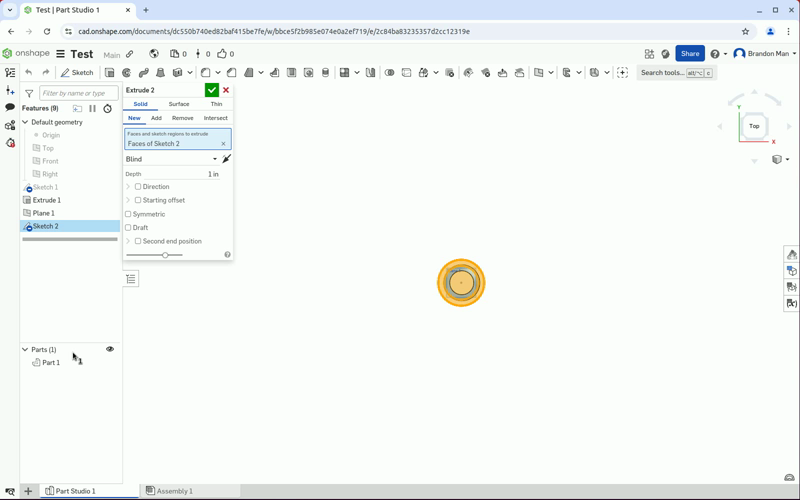
mouse_move(143, 106)
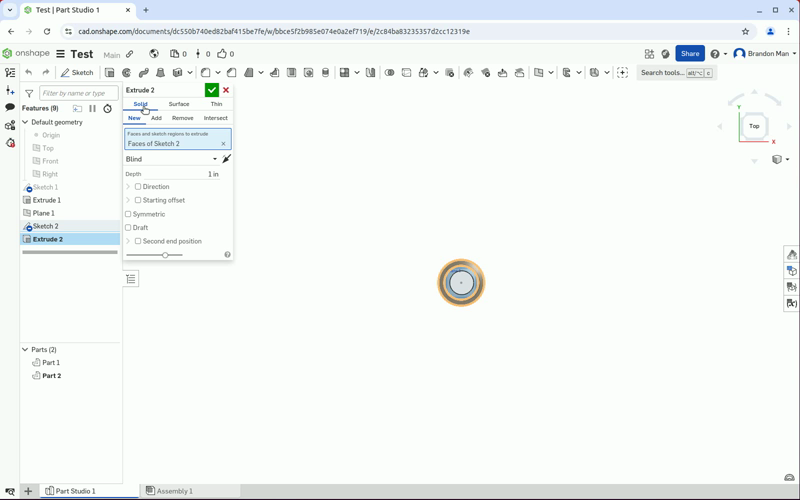
click(143, 106)
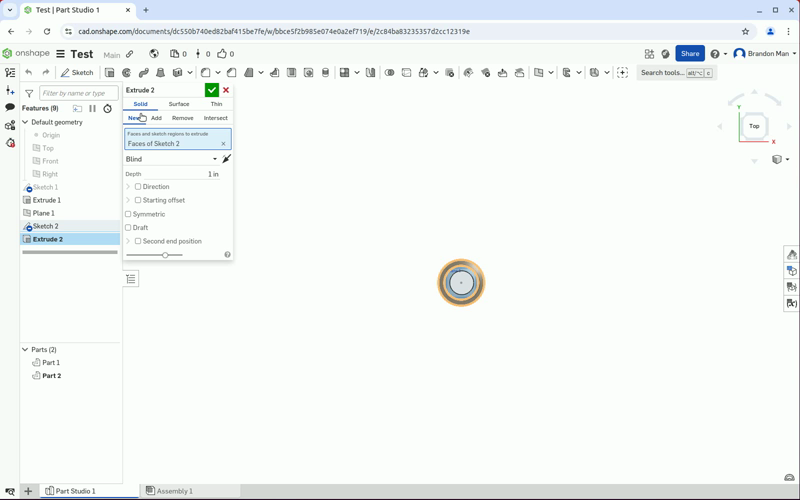
mouse_move(137, 120)
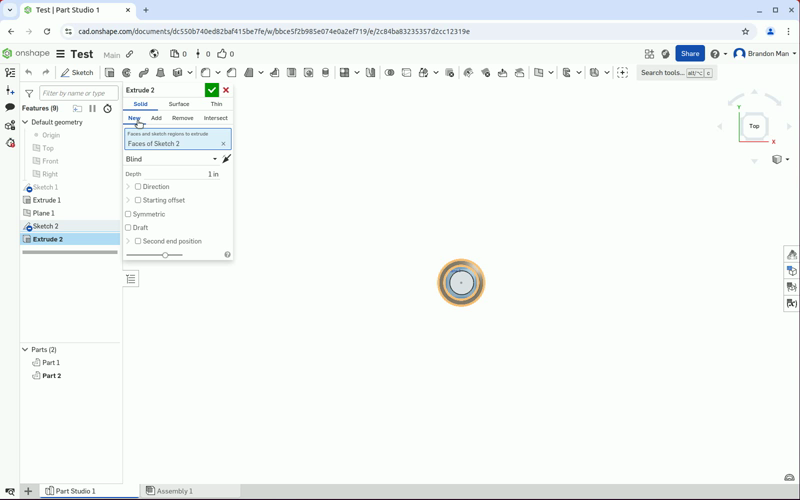
click(137, 120)
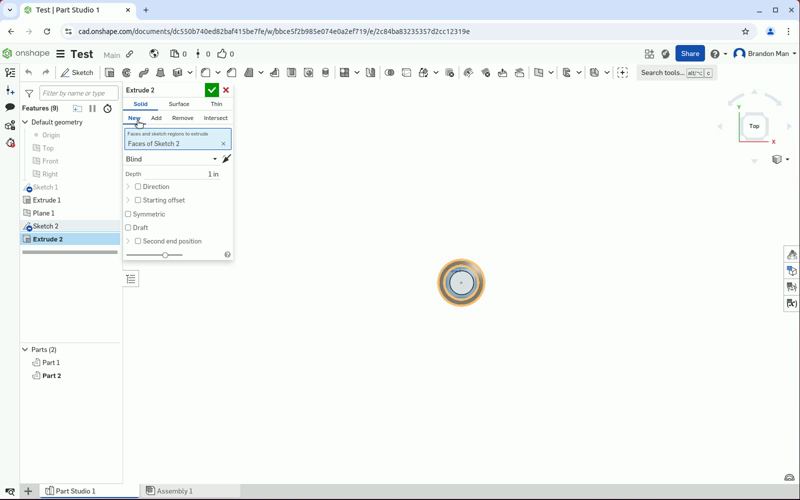
key(tab, 4)
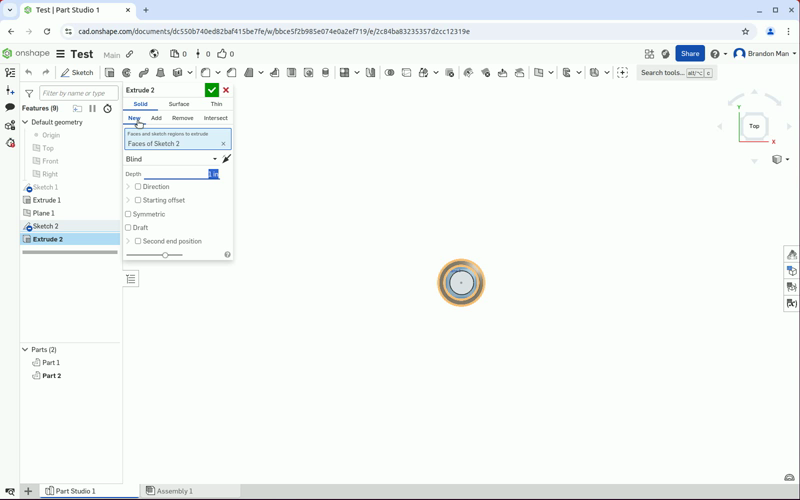
text(13.961)
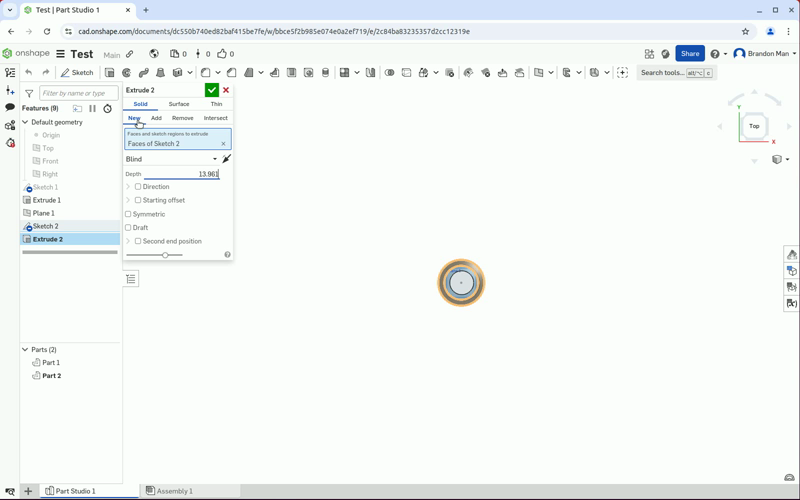
key(enter)
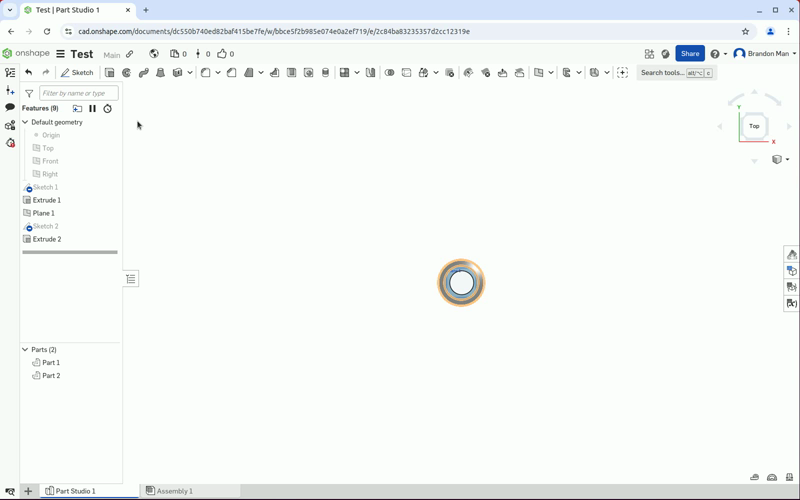
key(shift+h)
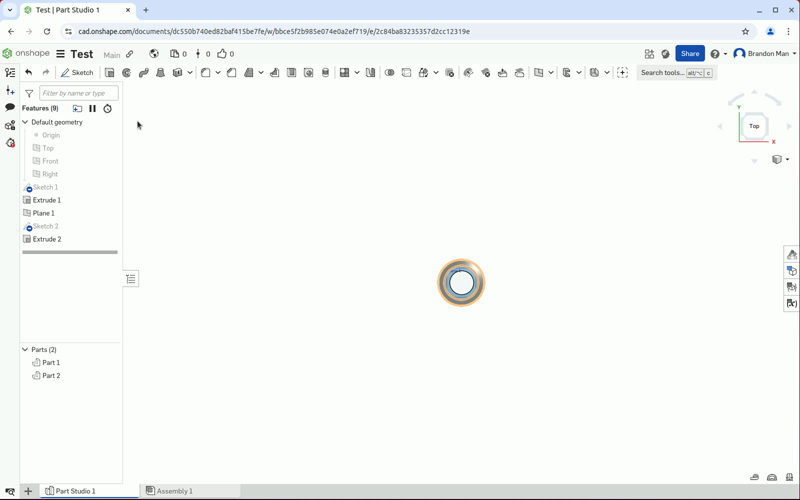
key(shift+h)
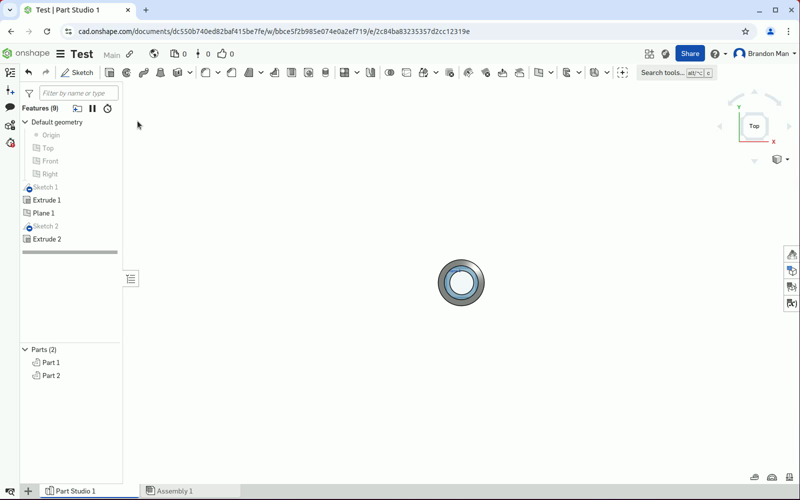
mouse_move(73, 189)
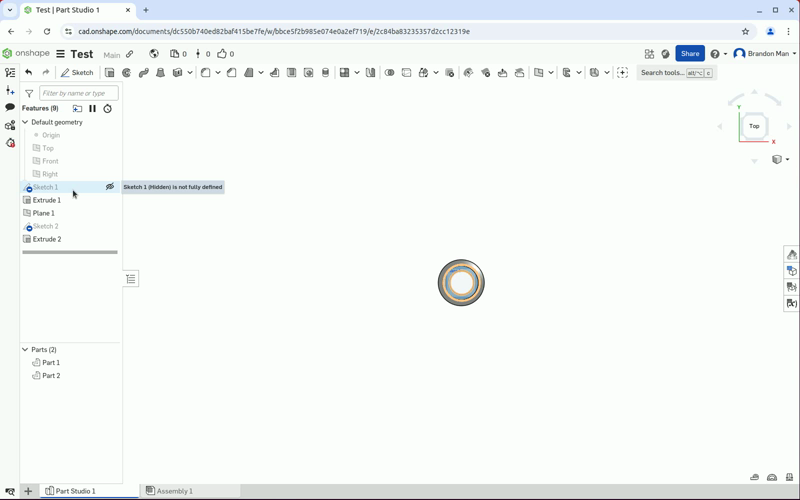
click(73, 189)
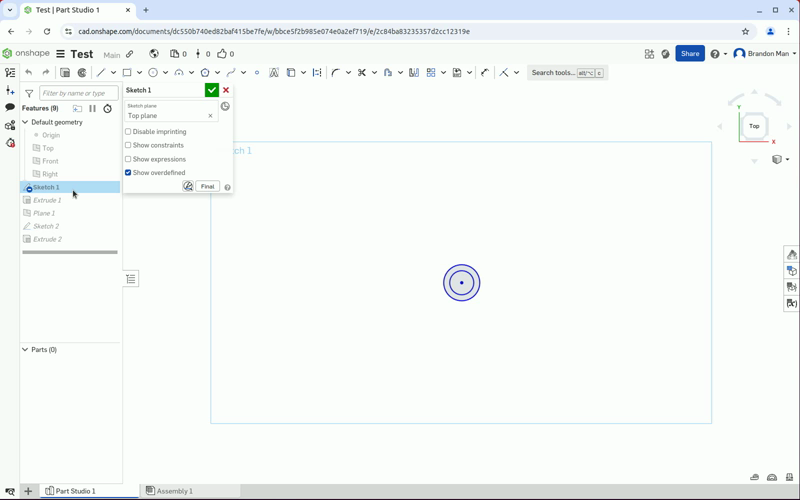
mouse_move(229, 92)
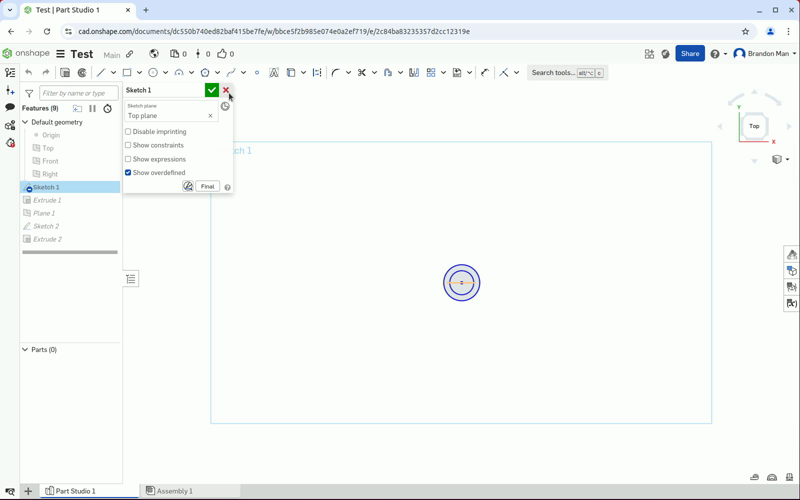
click(229, 92)
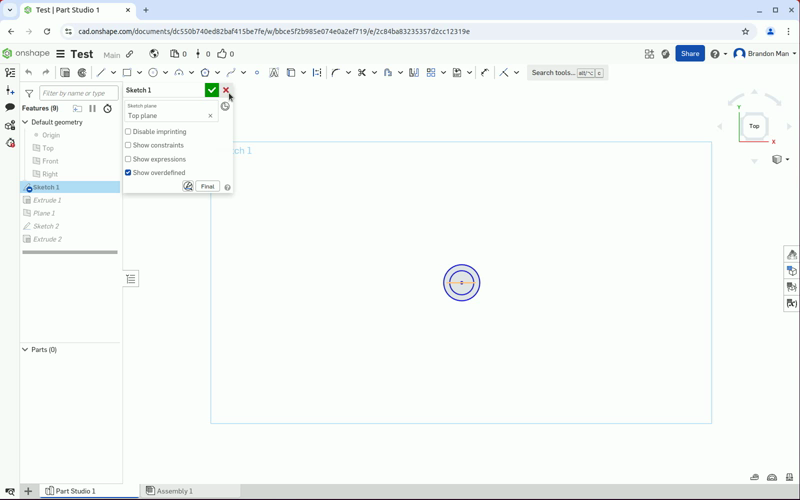
key(shift+s)
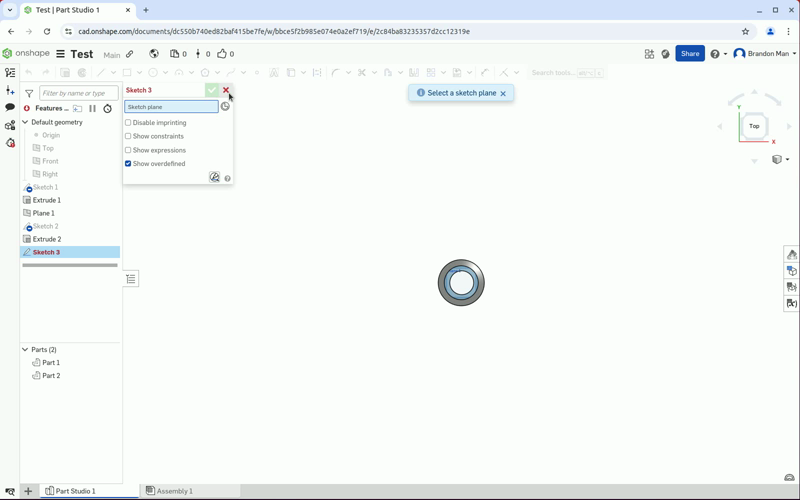
mouse_move(73, 215)
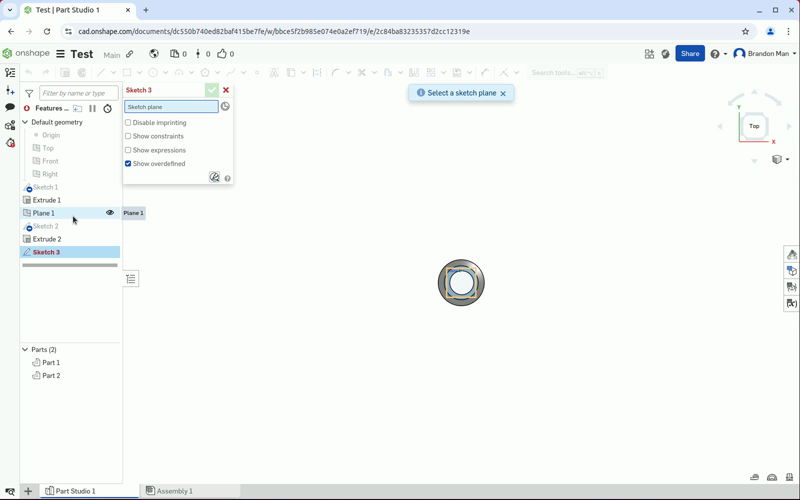
click(73, 215)
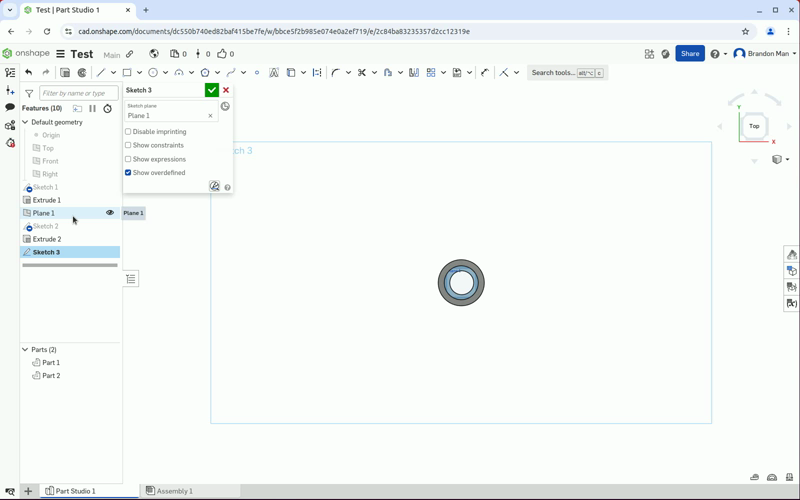
mouse_move(73, 352)
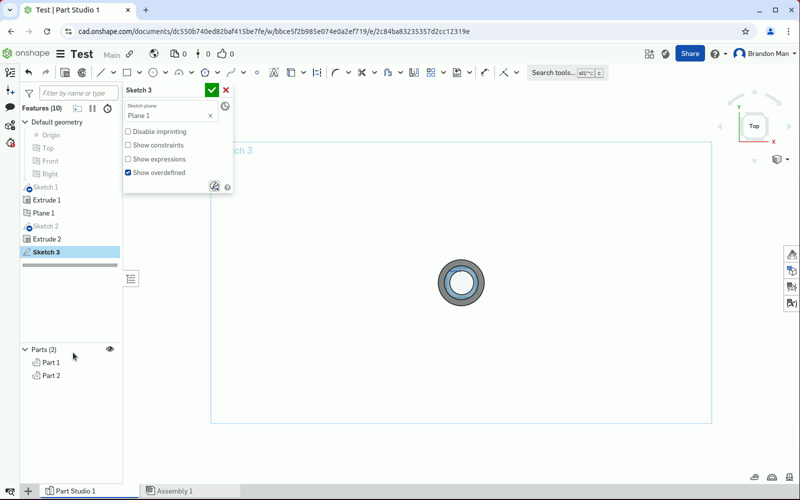
key(y)
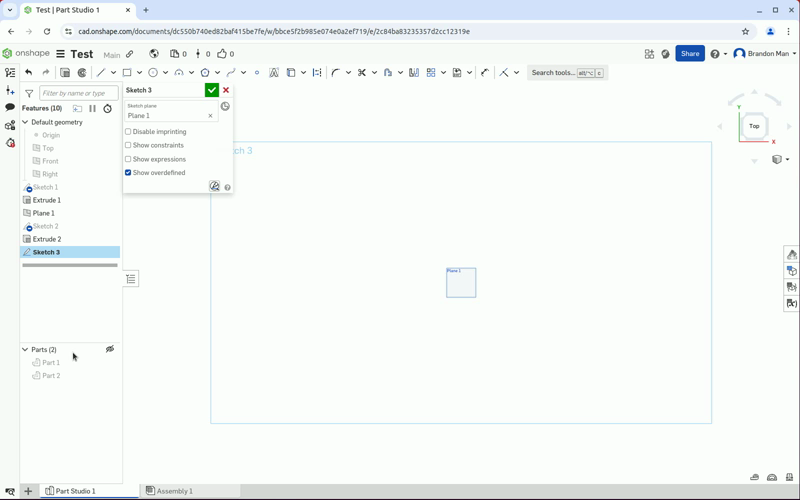
key(c)
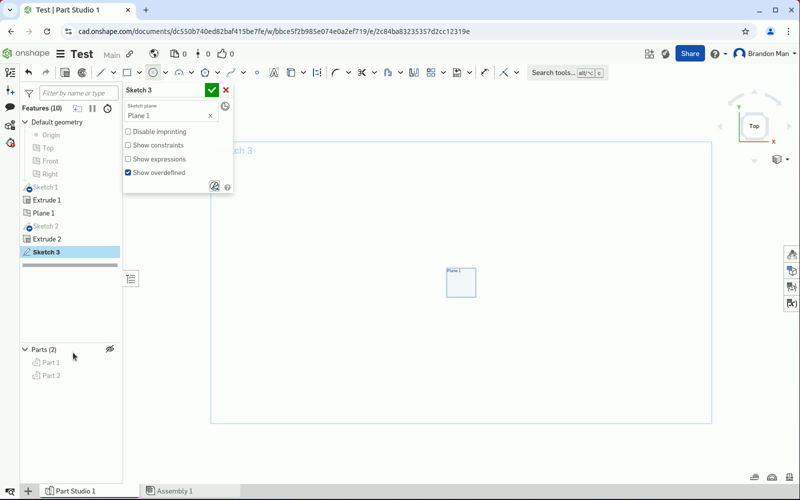
key_down(shift)
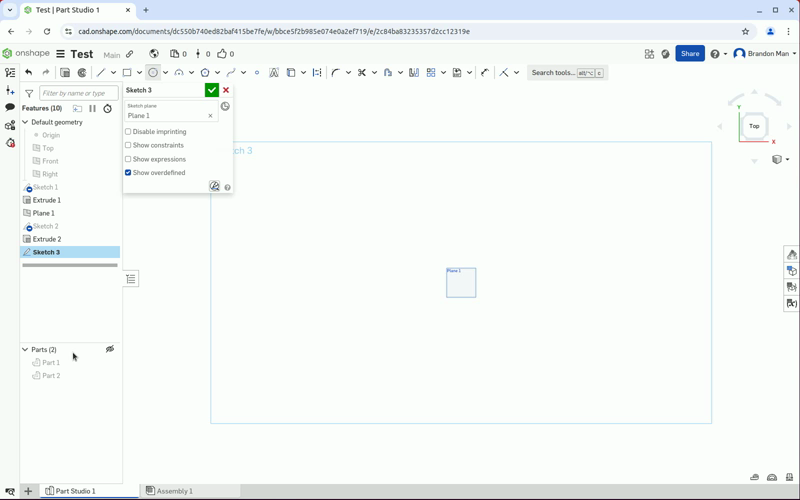
mouse_move(461, 282)
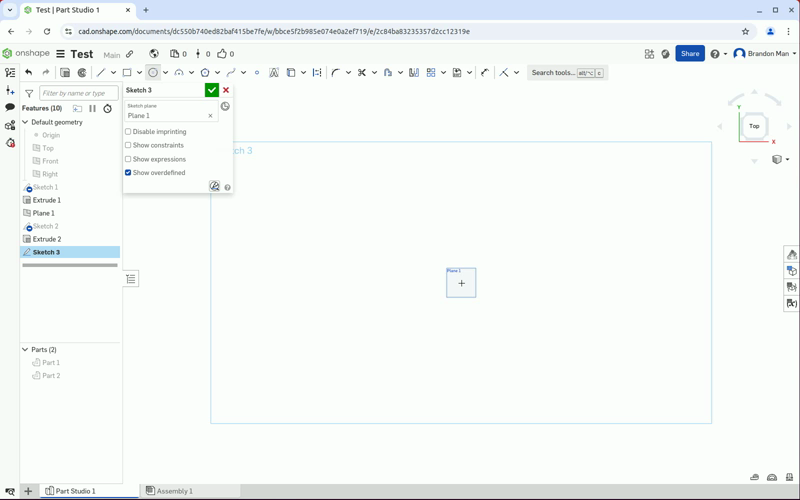
click(461, 282)
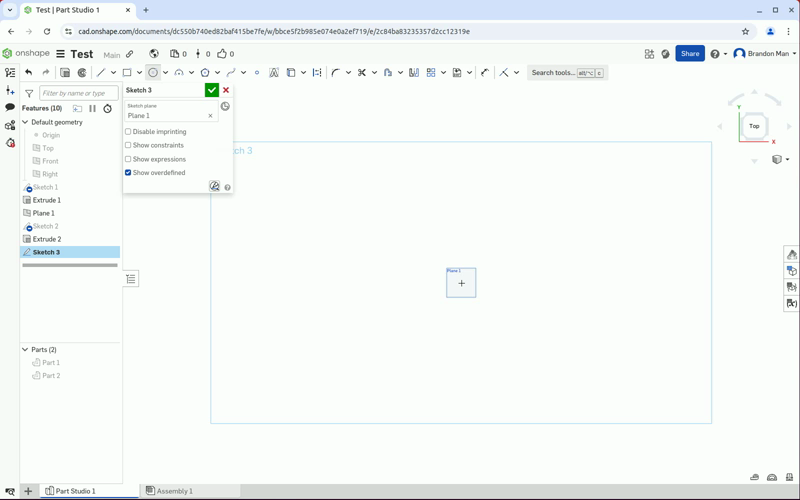
key_up(shift)
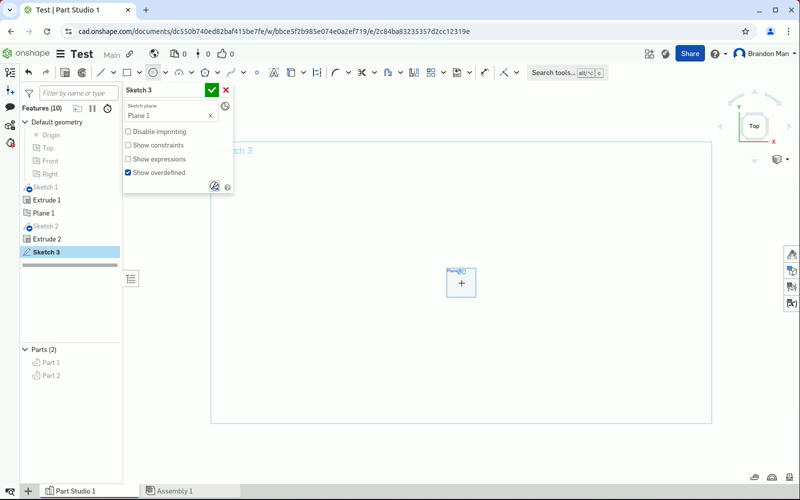
mouse_move(479, 282)
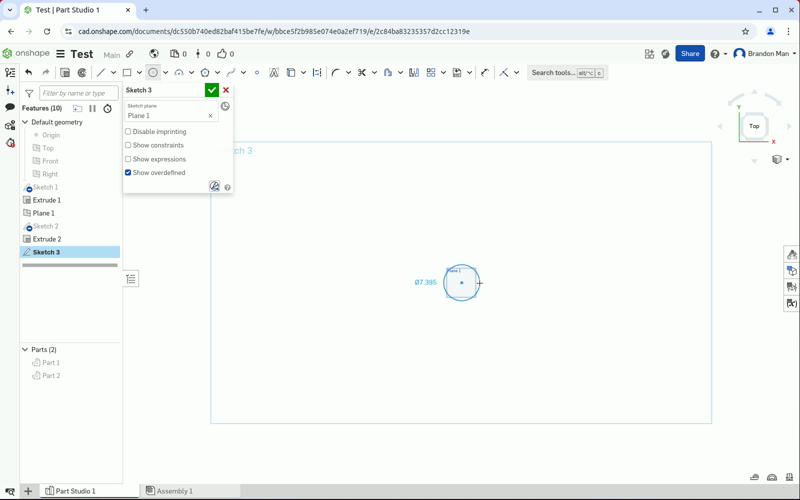
click(479, 282)
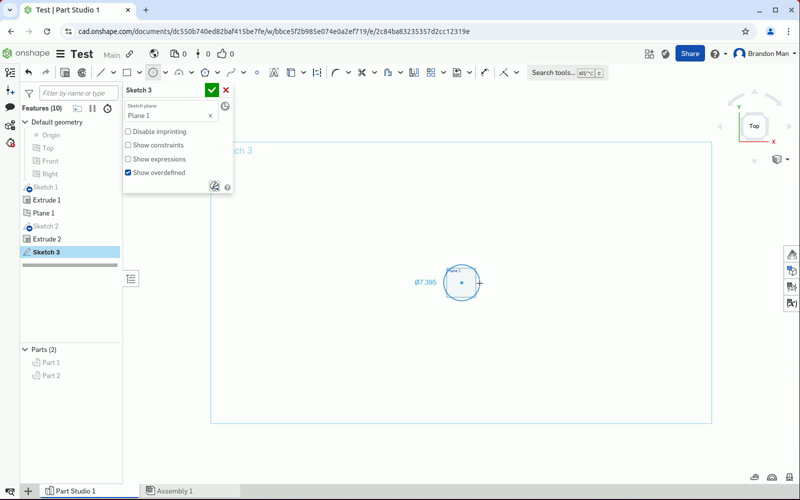
key(esc)
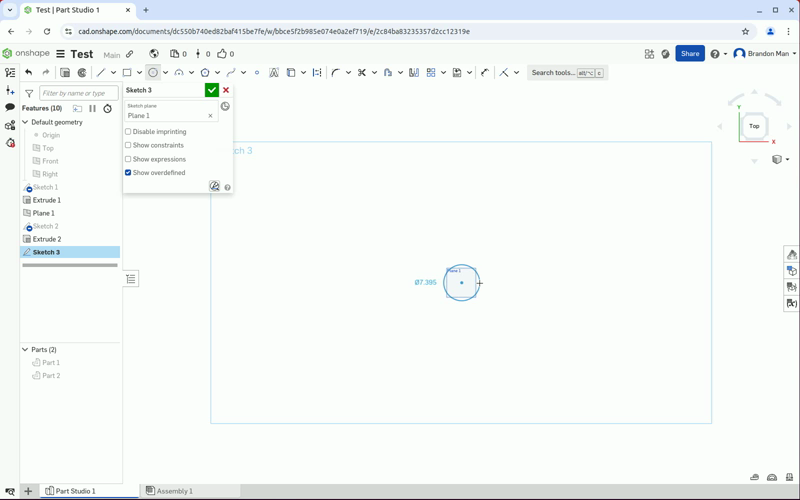
key(c)
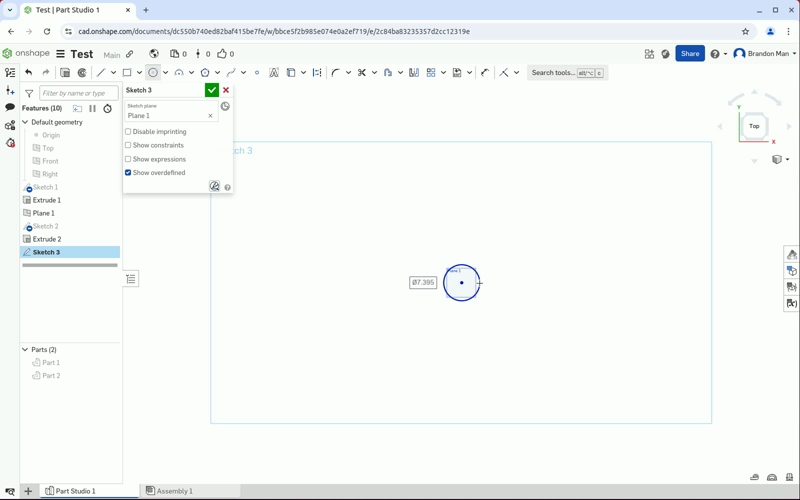
key_down(shift)
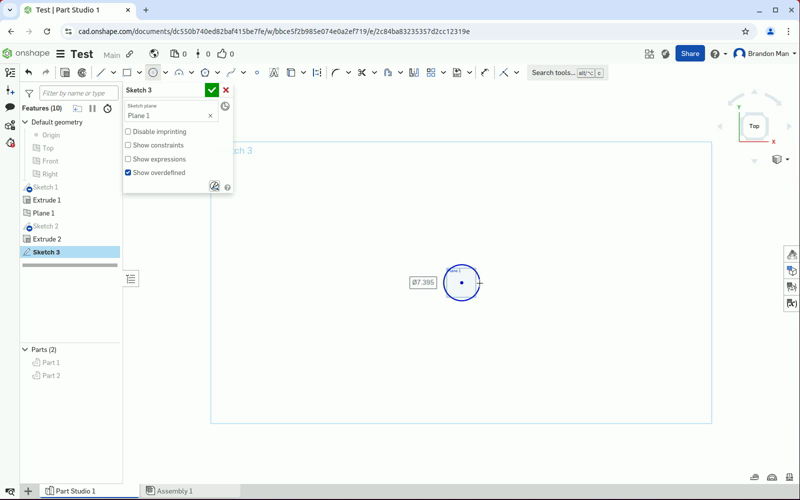
mouse_move(461, 282)
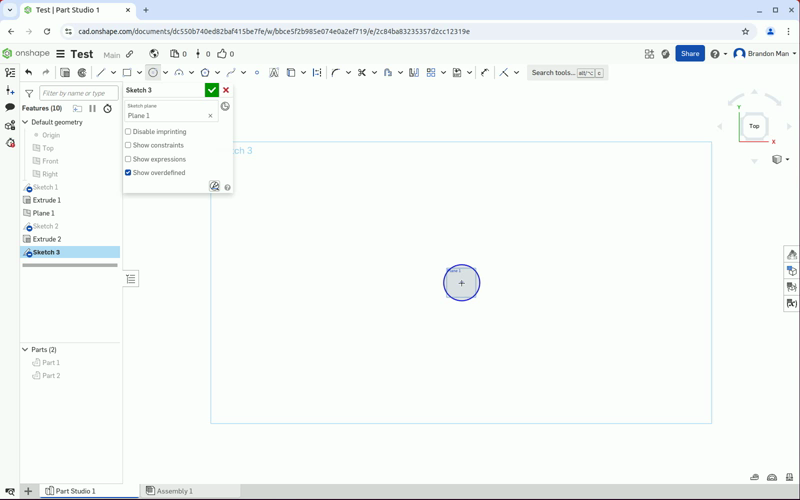
click(461, 282)
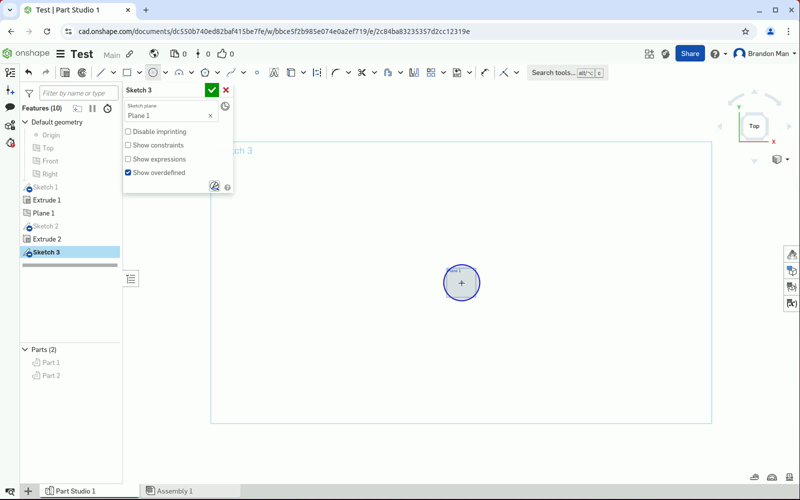
key_up(shift)
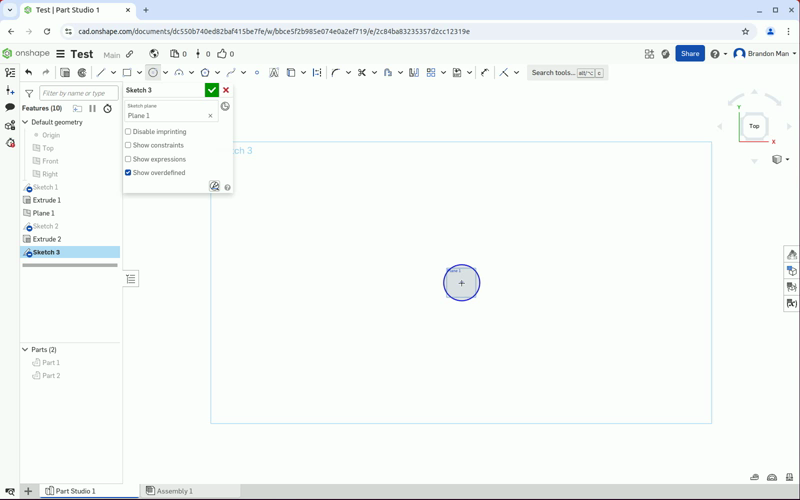
mouse_move(475, 282)
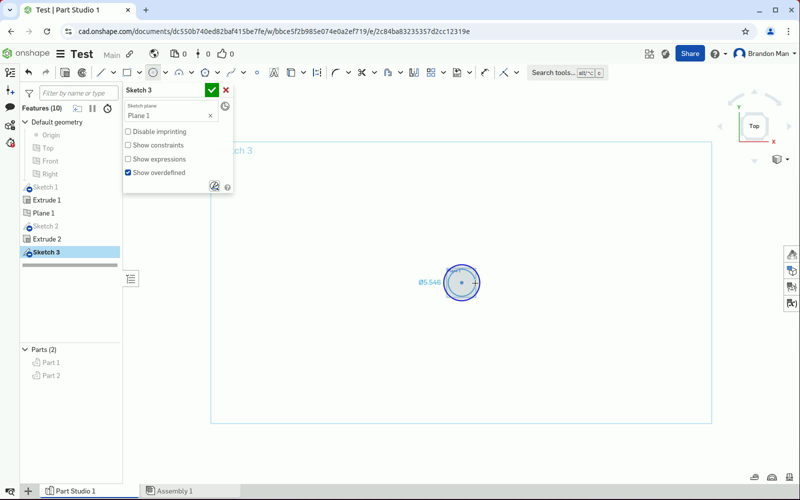
click(475, 282)
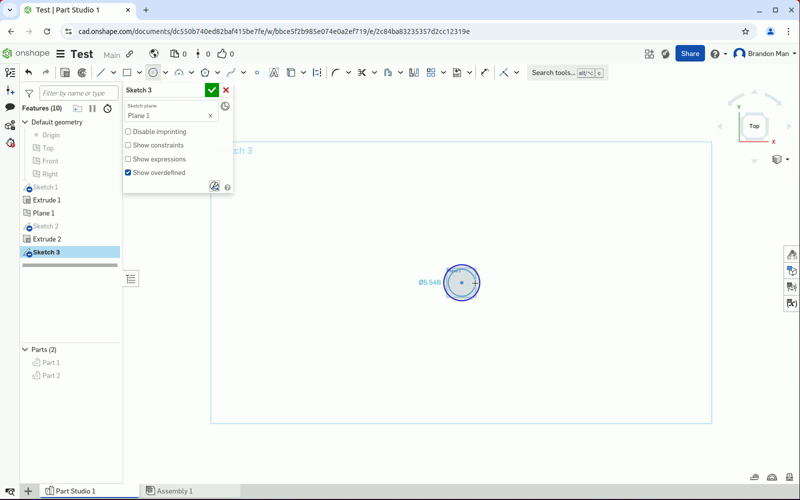
key(esc)
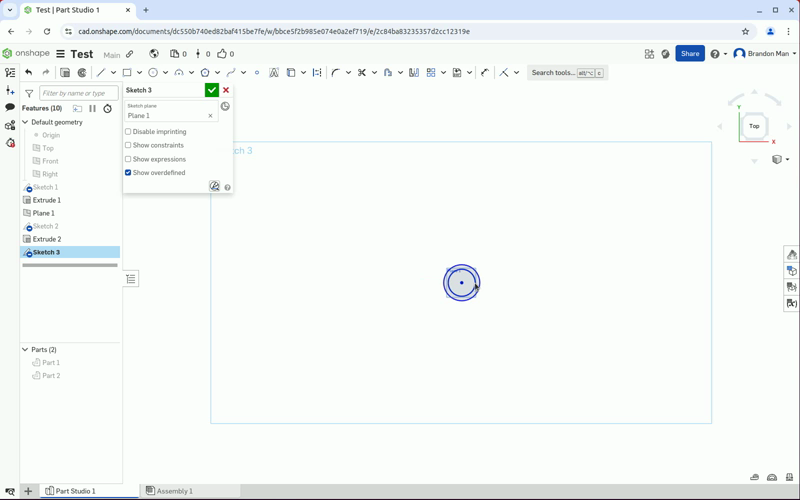
mouse_move(475, 274)
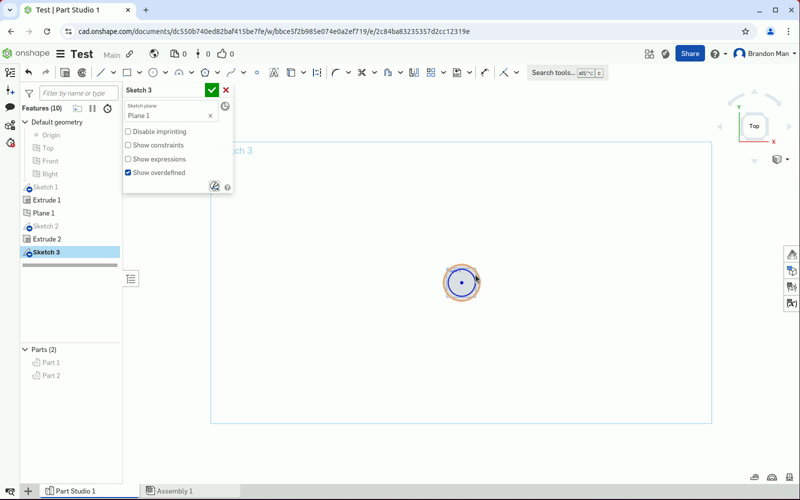
scroll(6)
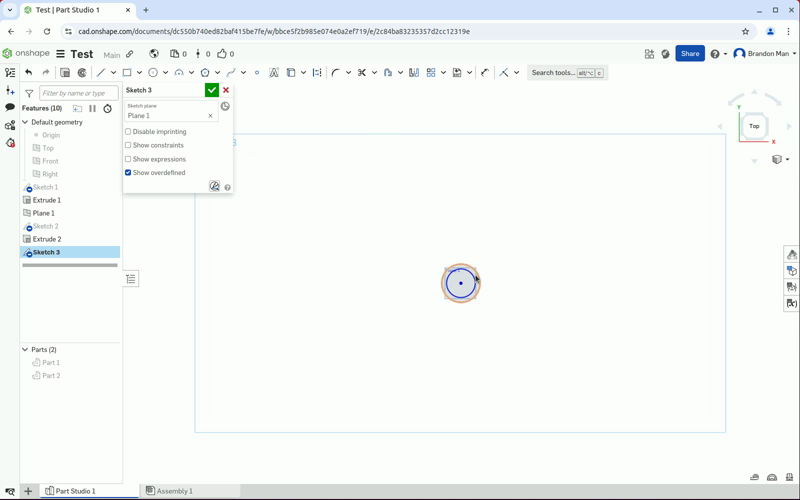
scroll(6)
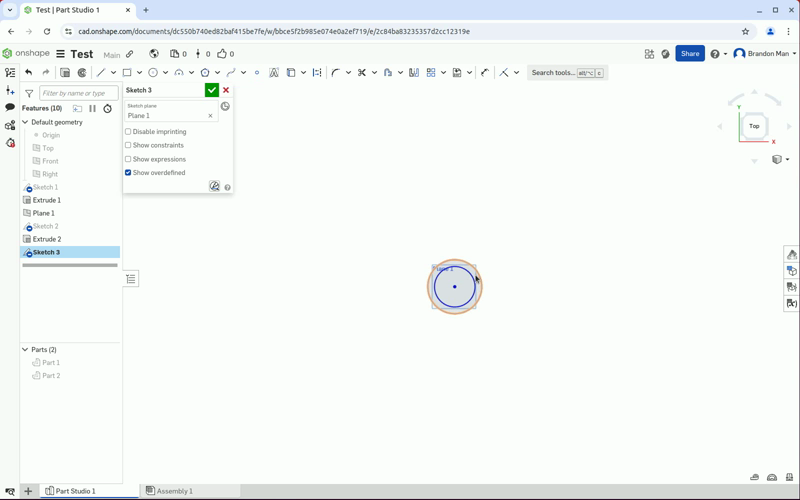
scroll(6)
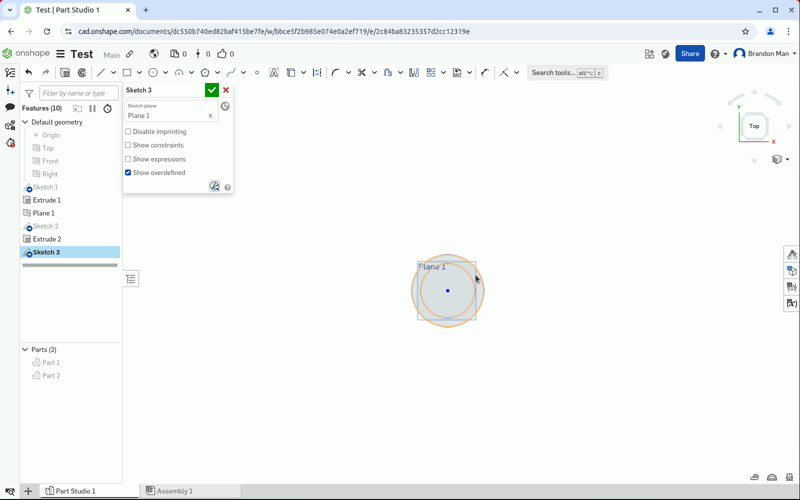
scroll(6)
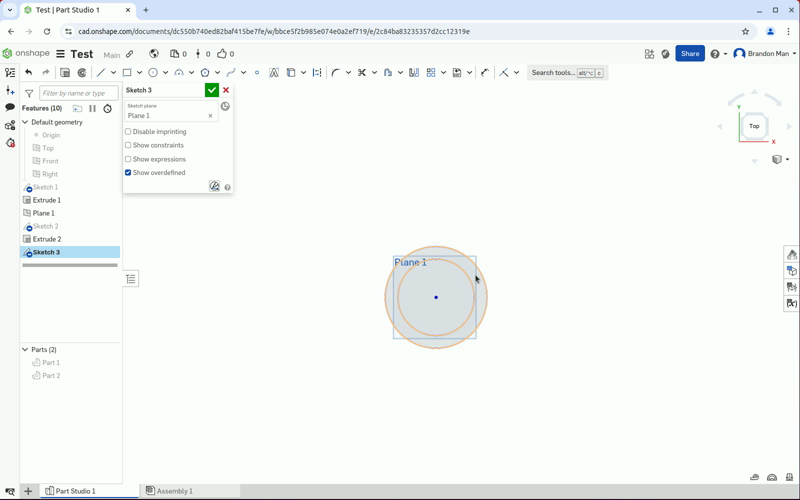
scroll(6)
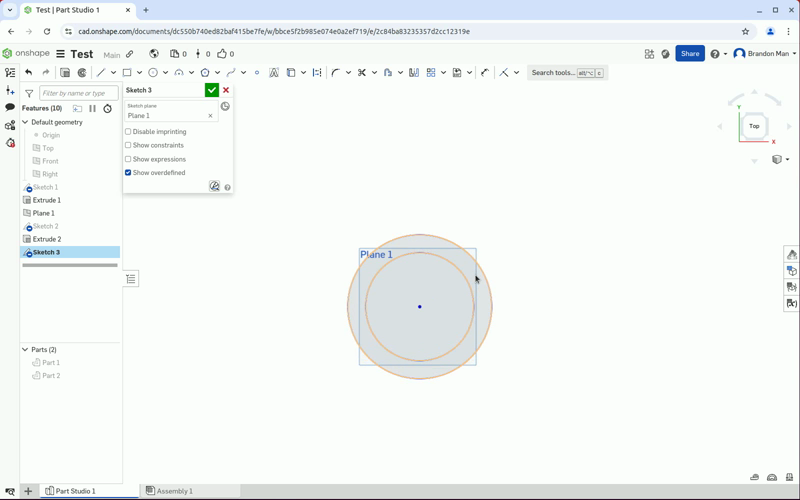
scroll(6)
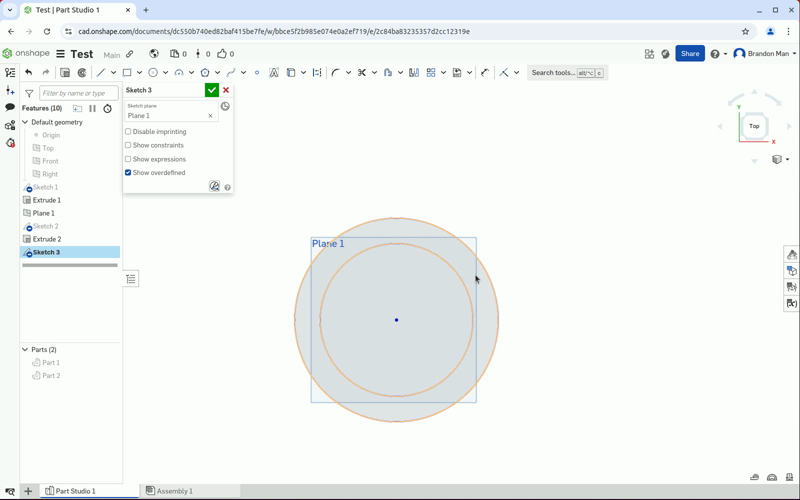
scroll(6)
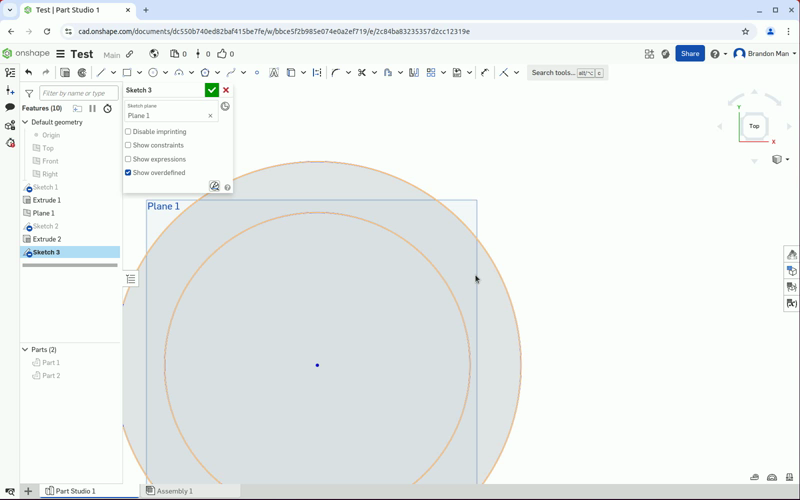
click(475, 274)
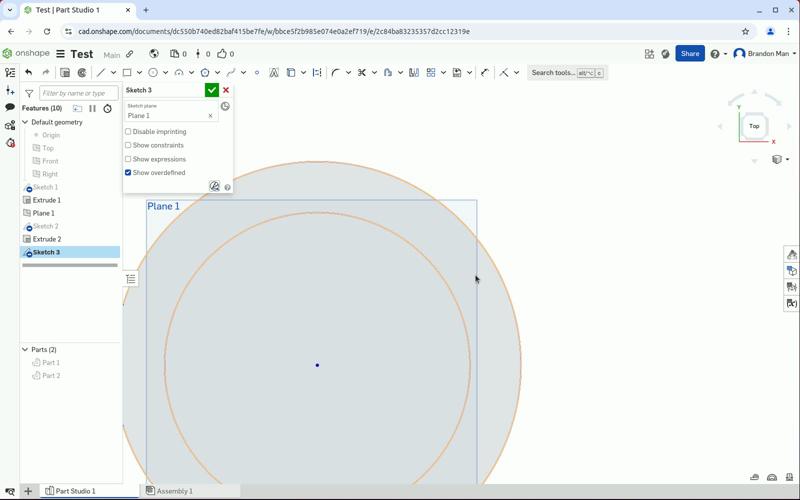
scroll(-6)
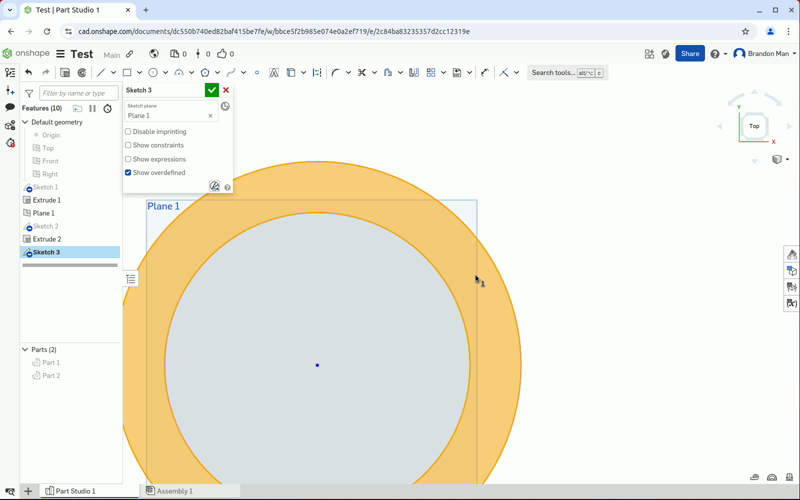
scroll(-6)
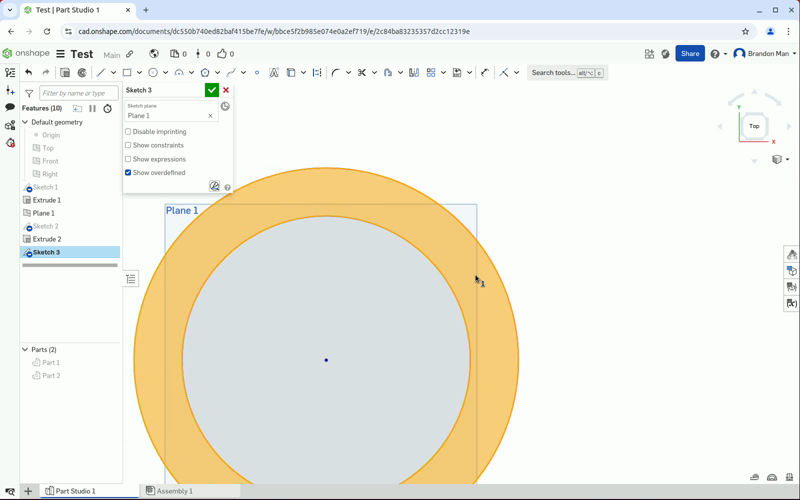
scroll(-6)
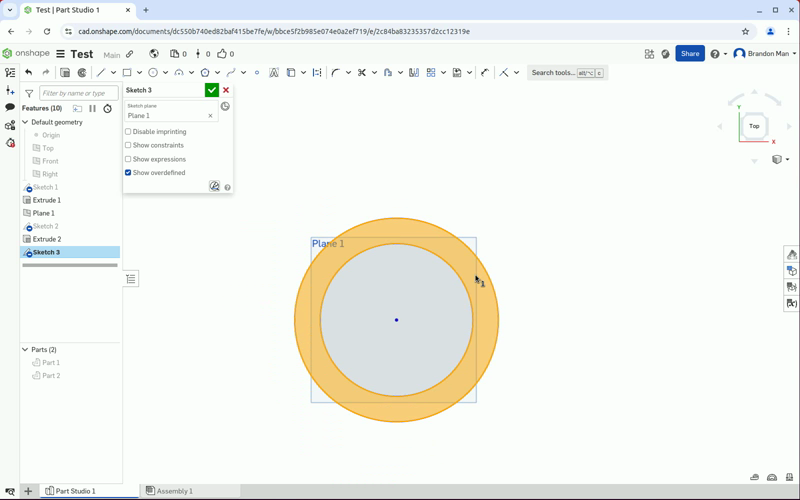
scroll(-6)
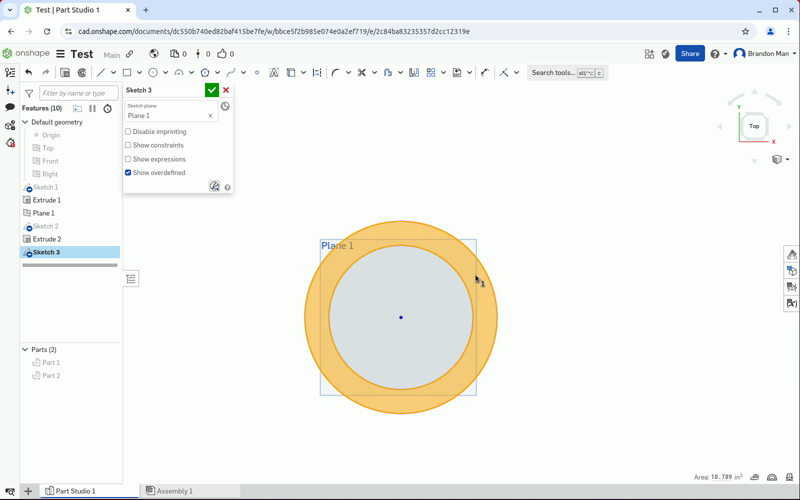
scroll(-6)
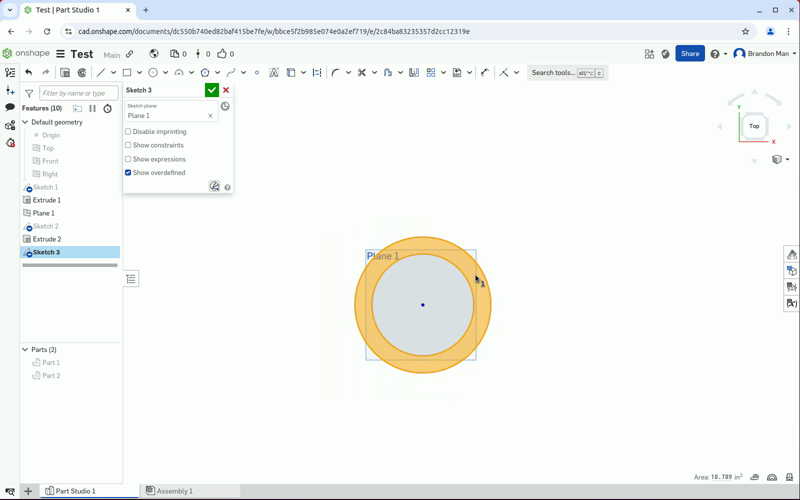
scroll(-6)
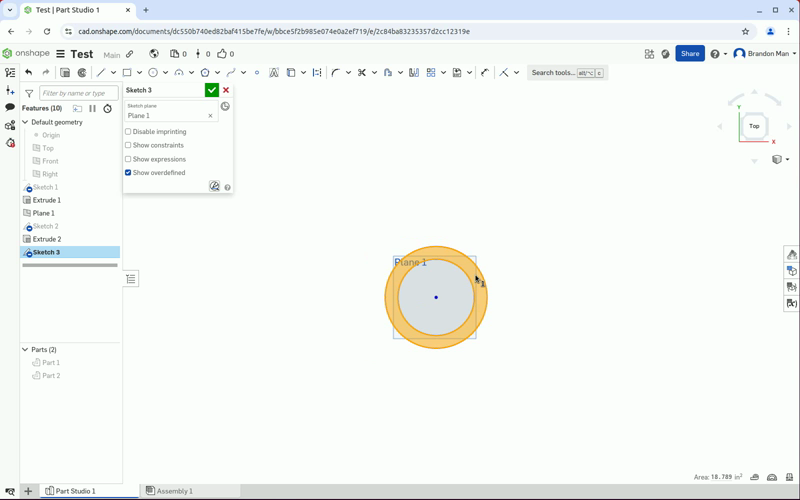
scroll(-6)
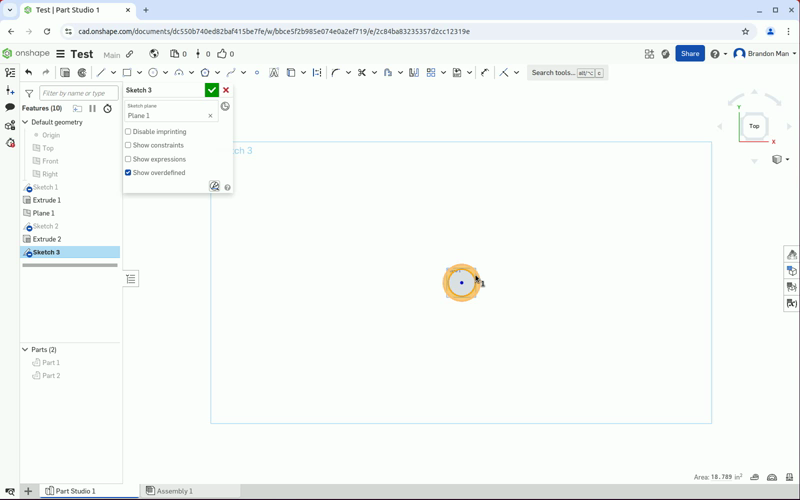
mouse_move(73, 352)
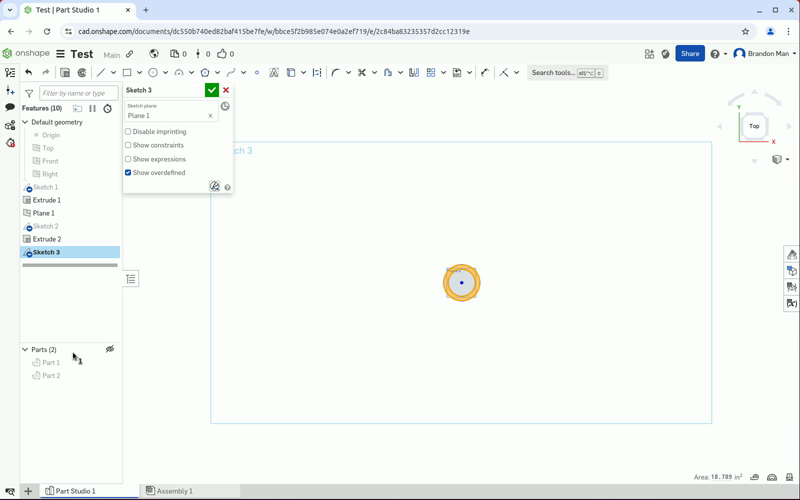
key(shift+y)
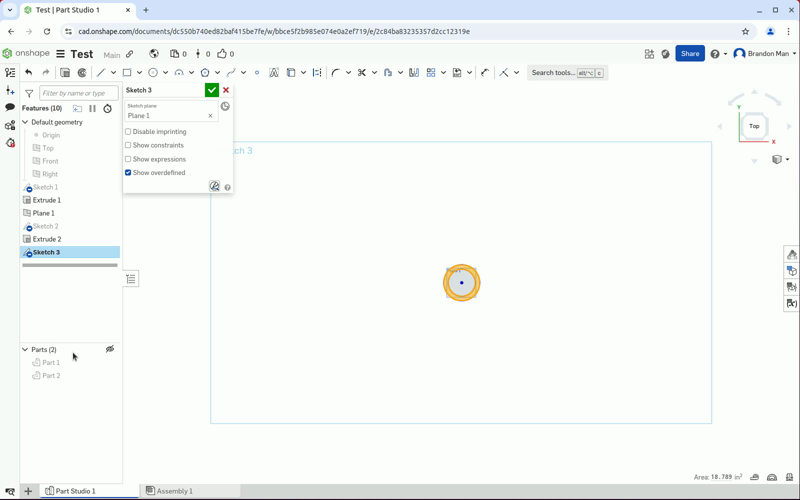
key(shift+e)
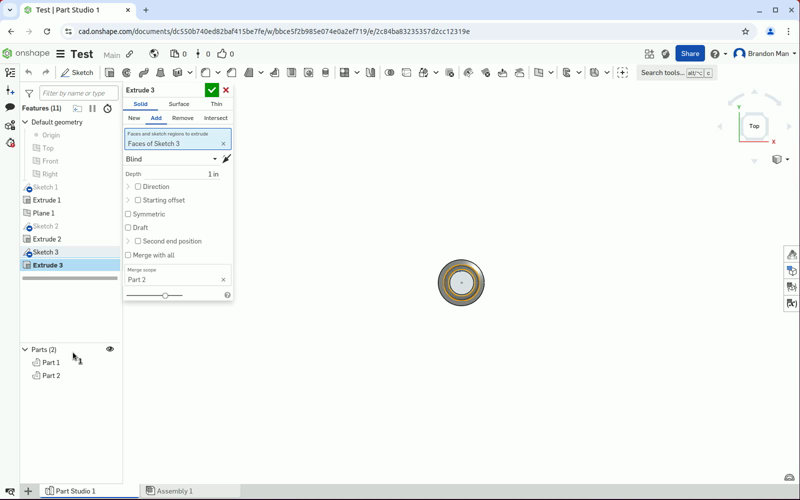
mouse_move(143, 106)
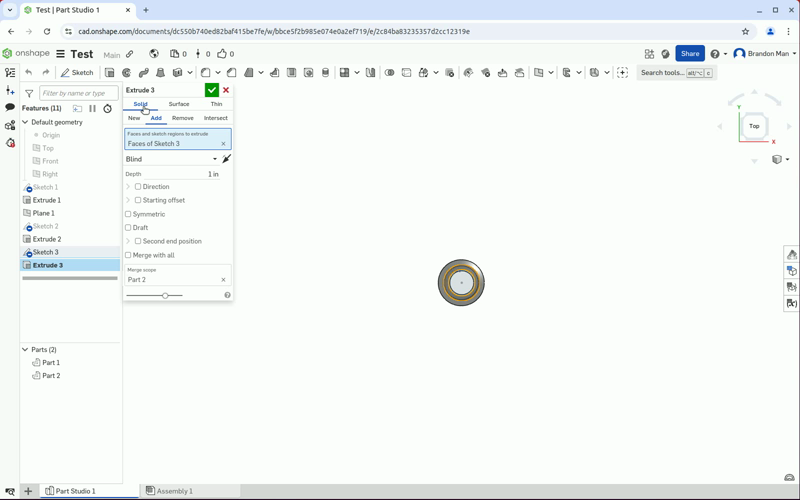
click(143, 106)
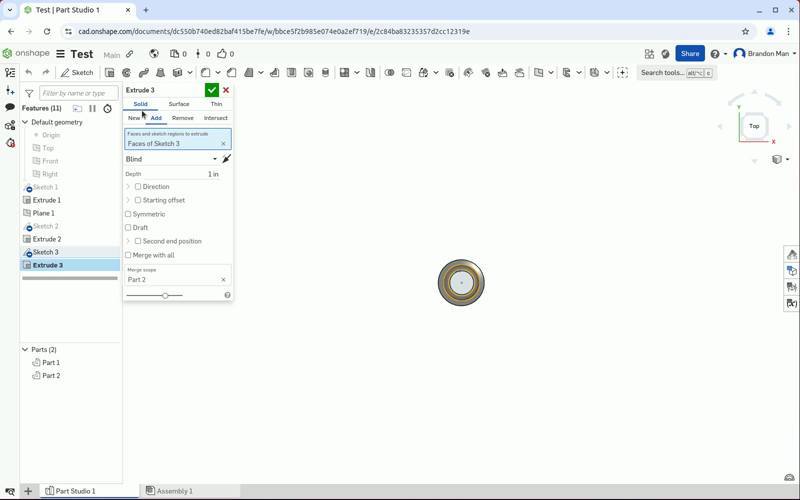
mouse_move(137, 120)
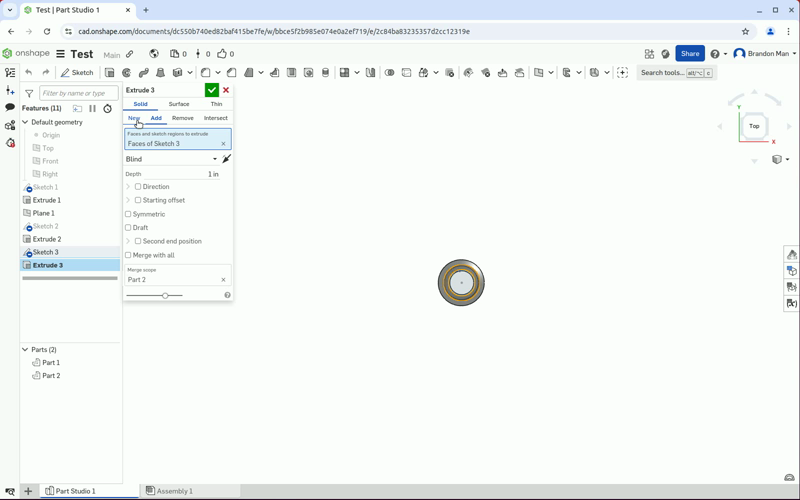
click(137, 120)
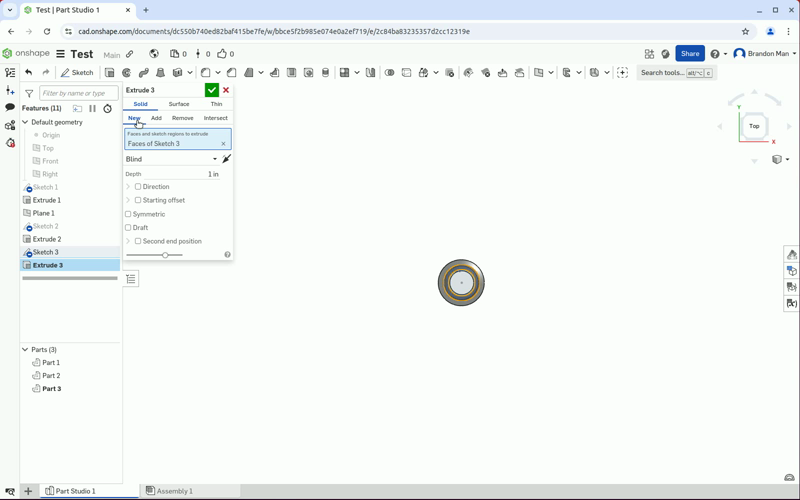
key(tab, 4)
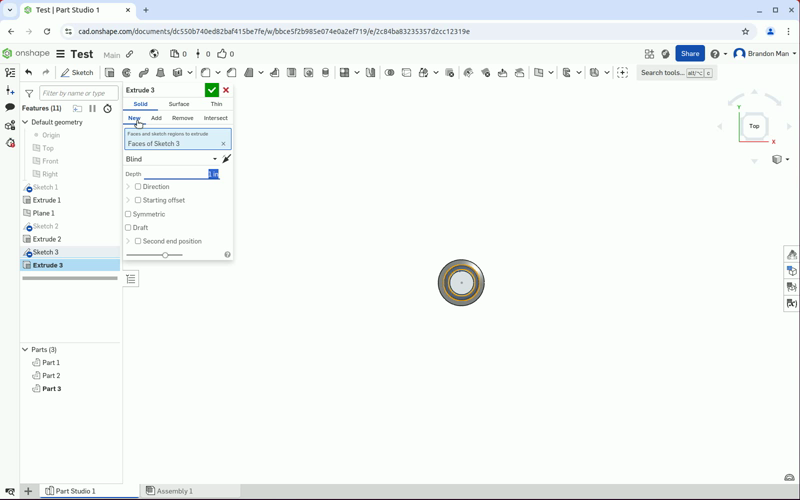
text(13.961)
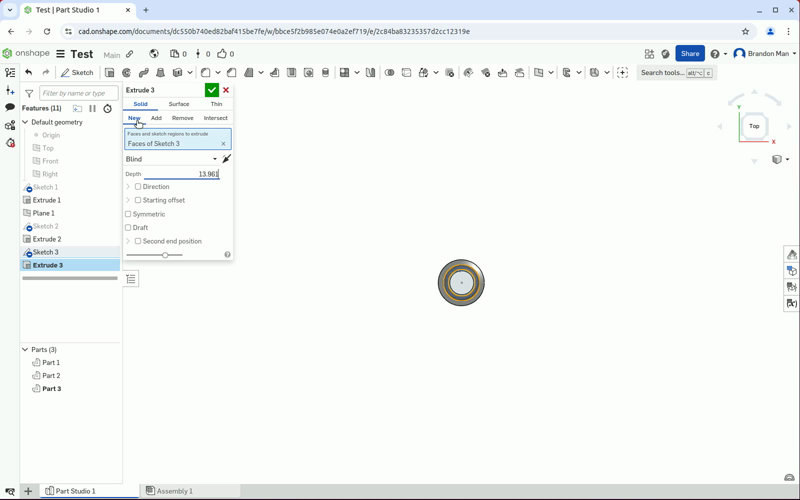
key(enter)
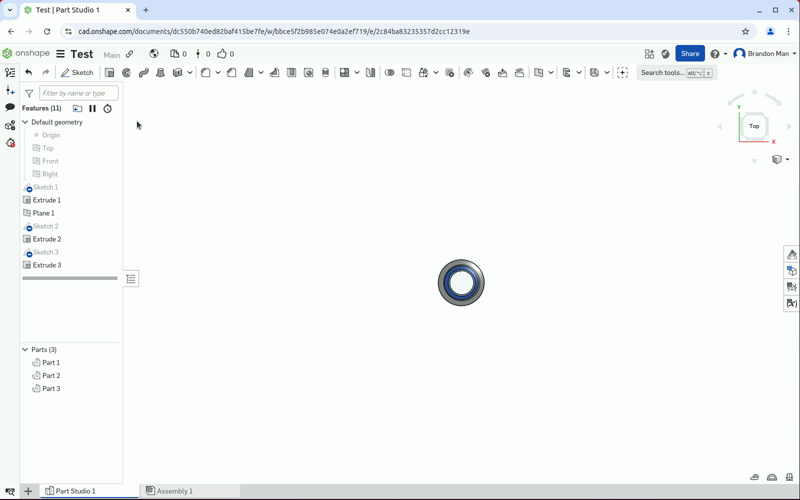
key(shift+h)
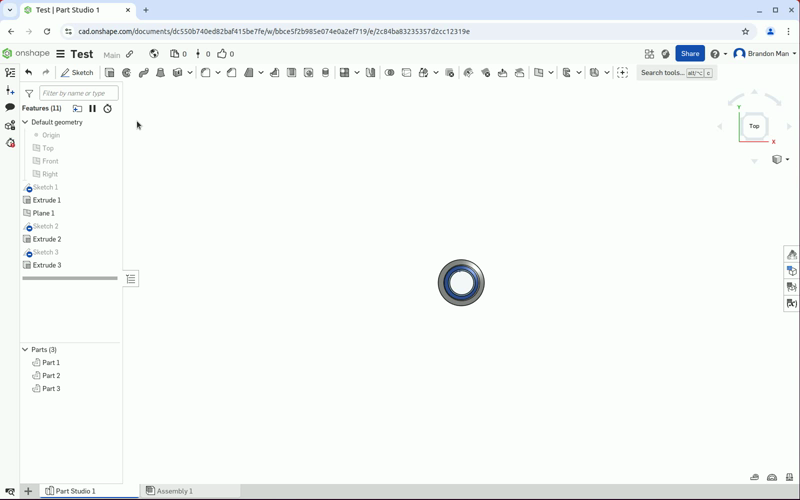
key(shift+h)
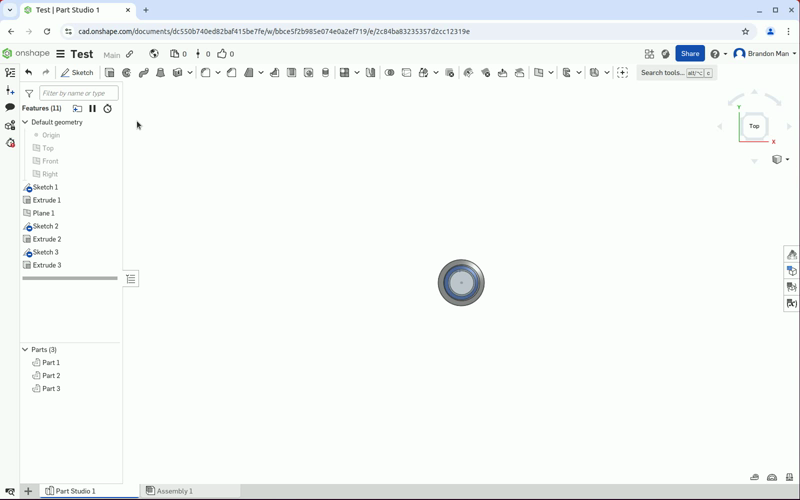
key(shift+7)
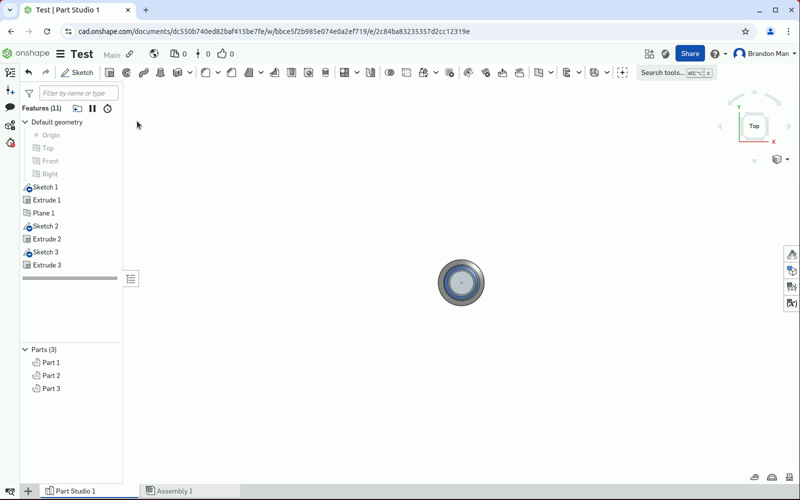
key(up, 3)
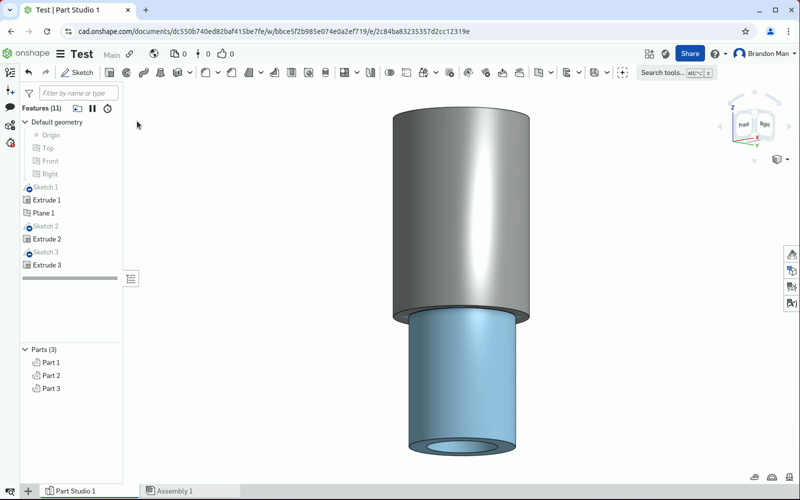
key(left, 3)
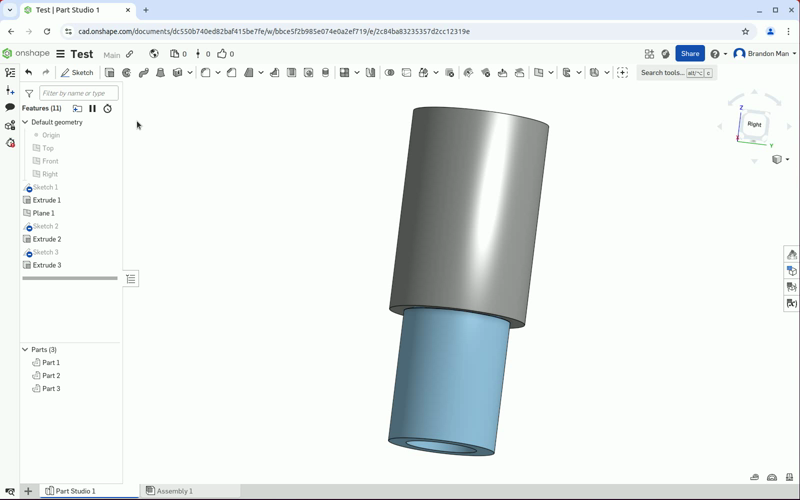
key(right, 3)
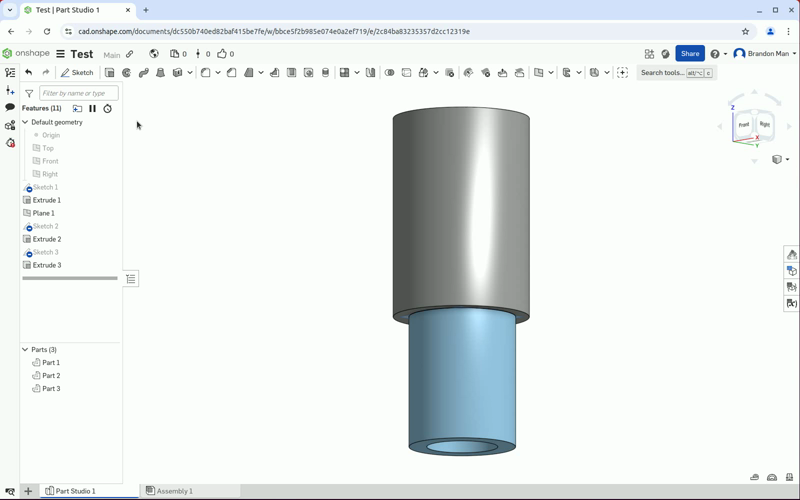
key(down, 3)
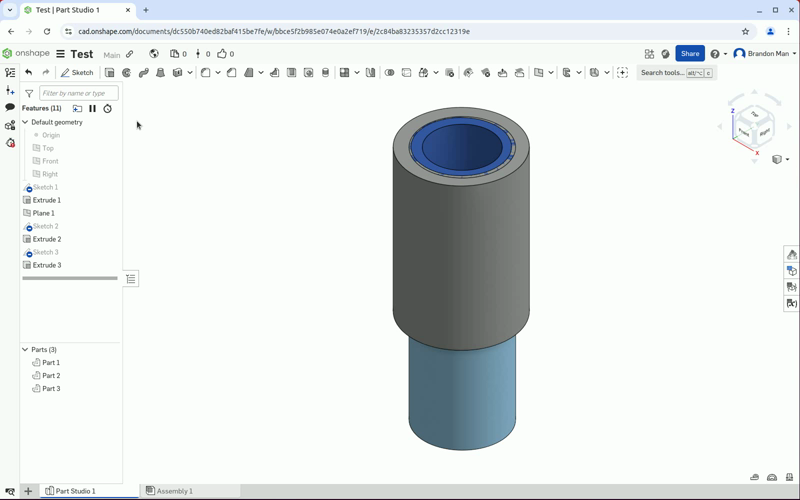
mouse_move(73, 189)
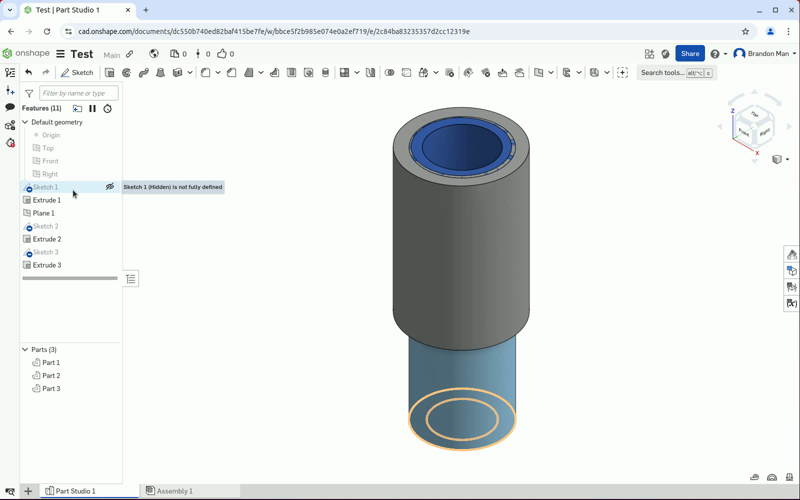
click(73, 189)